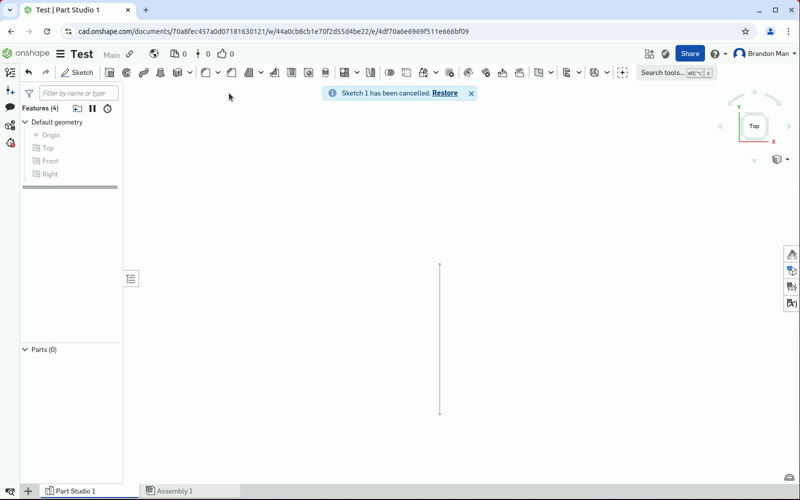
key(shift+h)
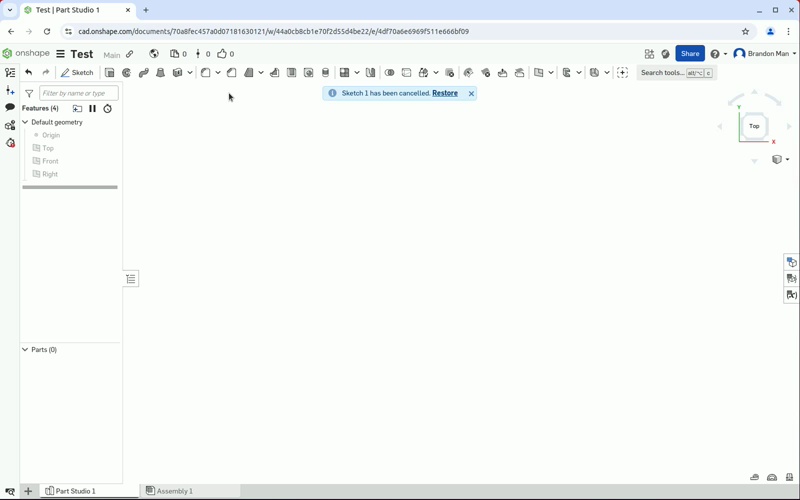
mouse_move(73, 352)
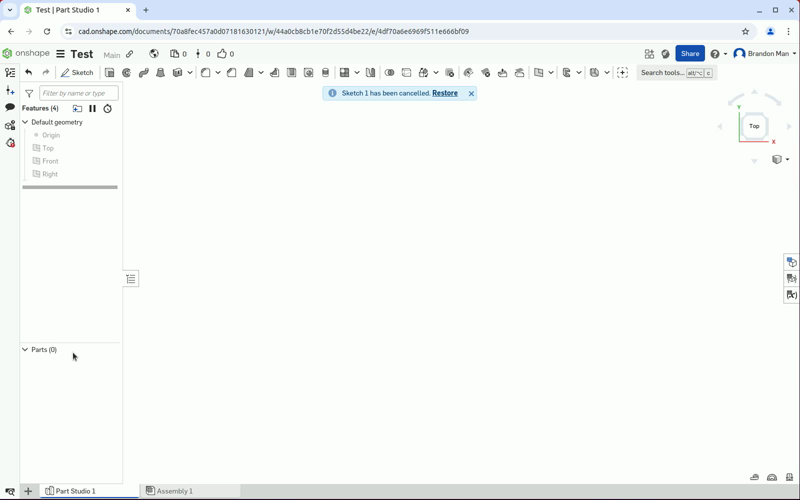
key(y)
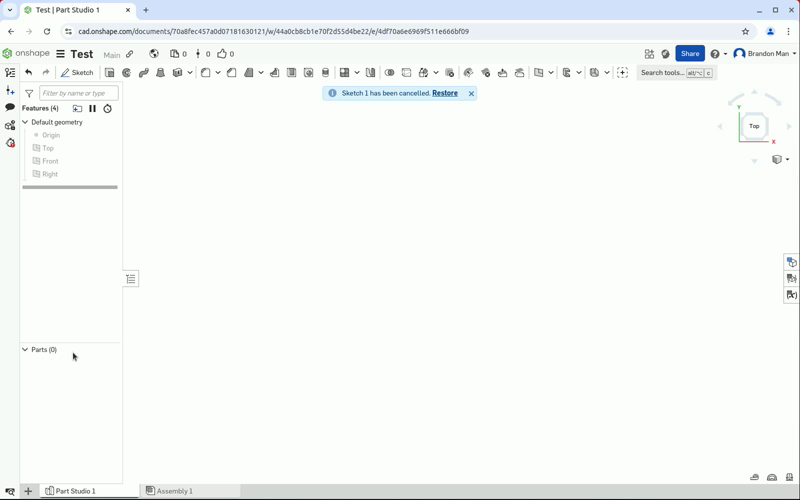
key(shift+p)
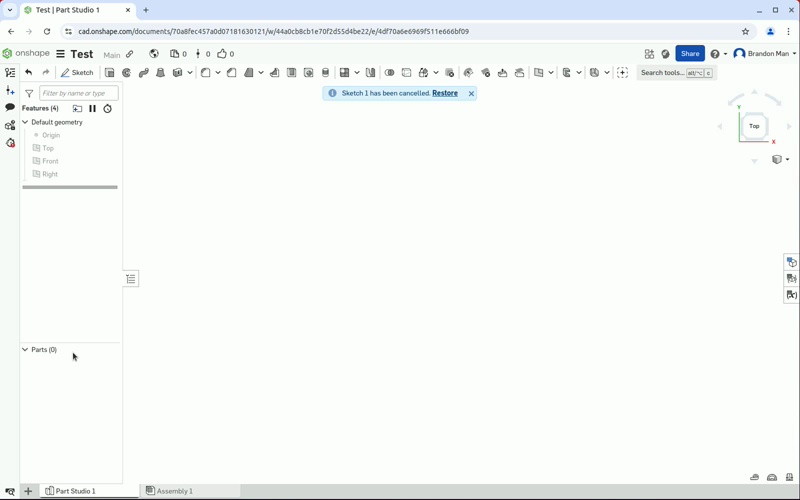
key(space)
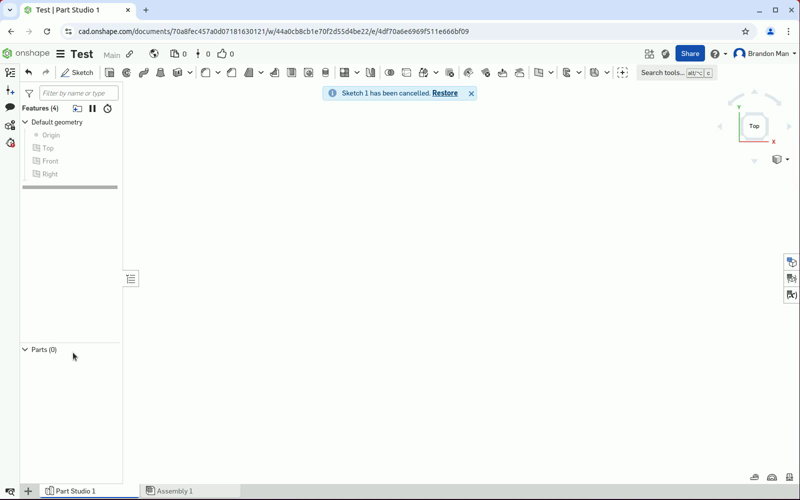
key_down(shift)
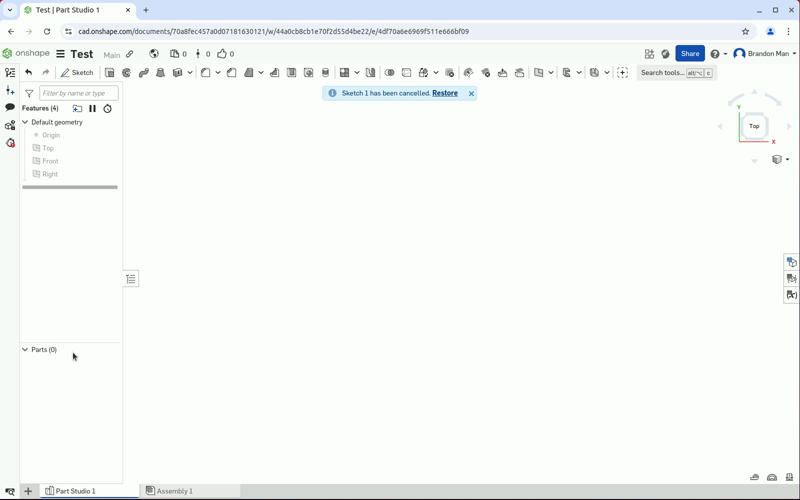
key(up)
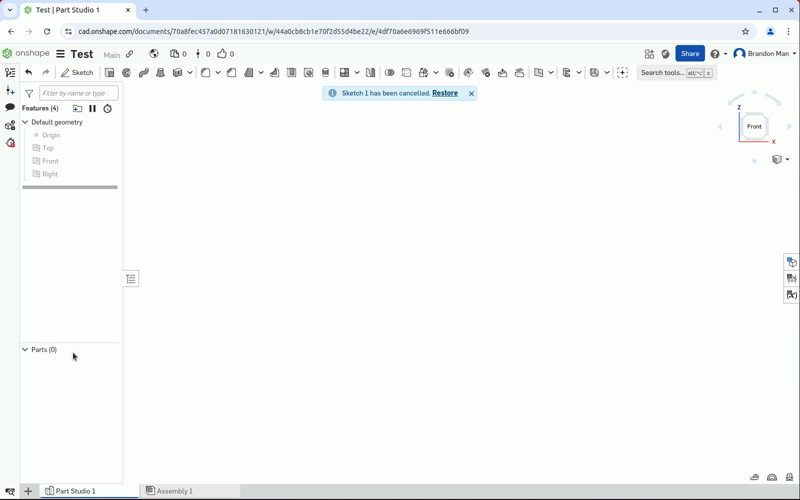
key_up(shift)
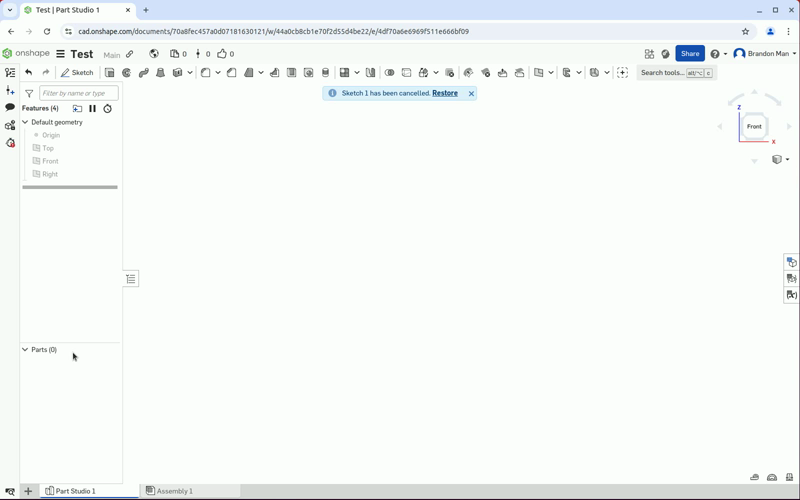
mouse_move(73, 352)
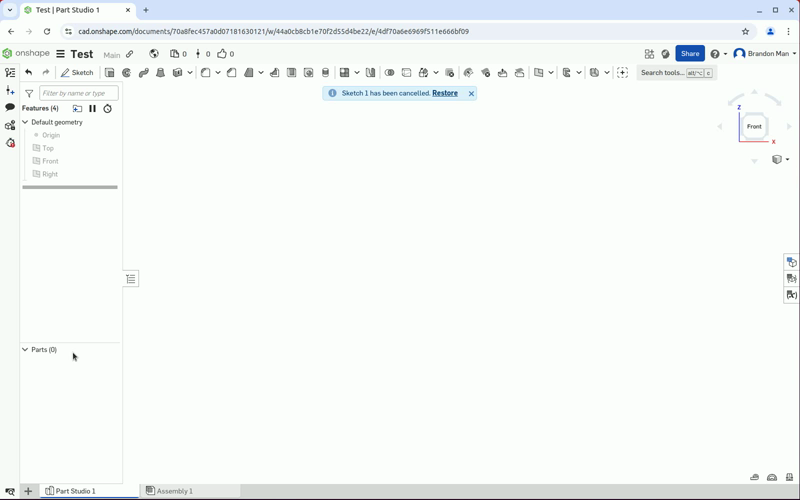
key(shift+y)
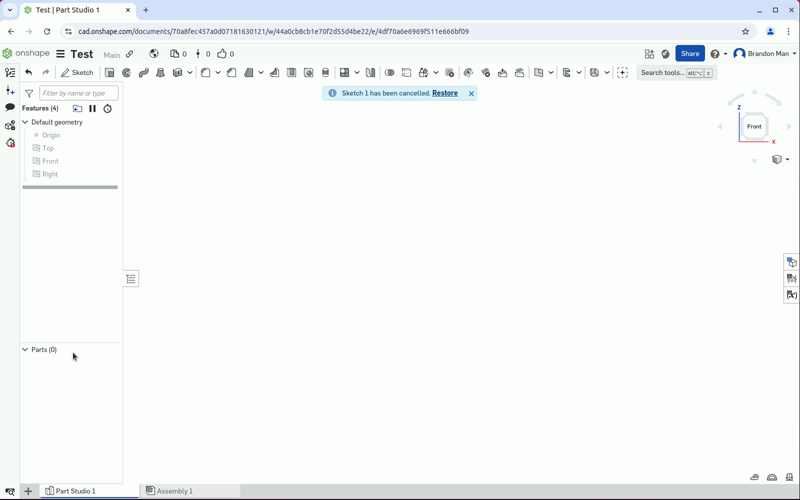
key(shift+s)
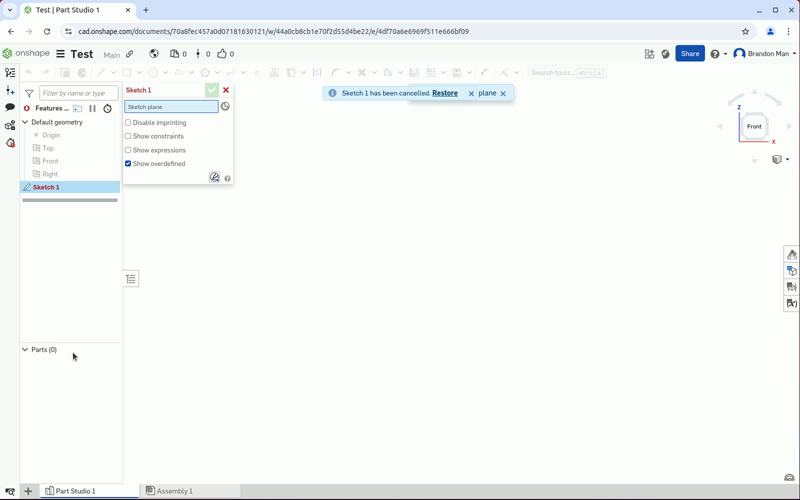
mouse_move(73, 163)
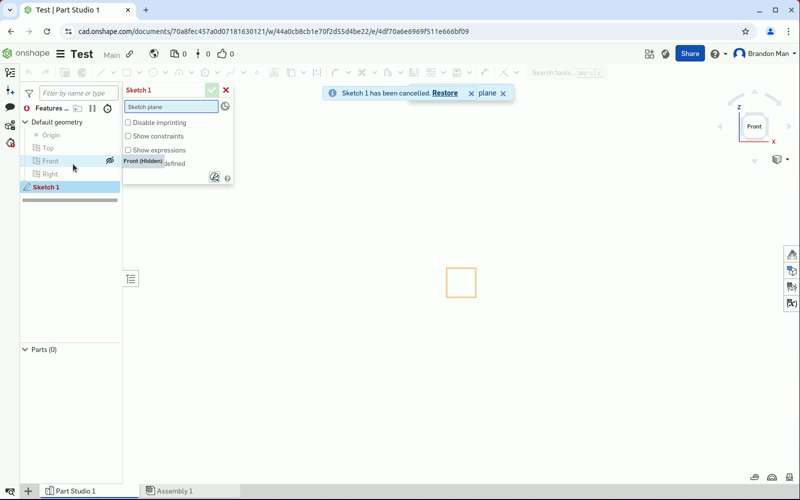
click(73, 163)
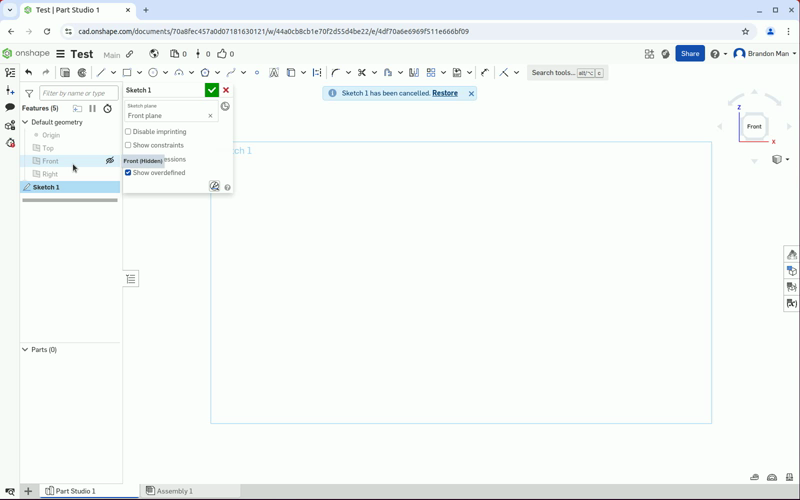
mouse_move(73, 352)
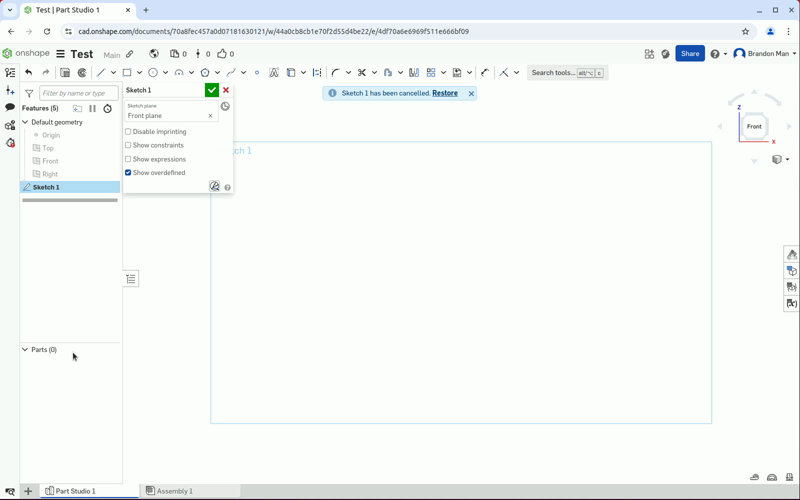
key(y)
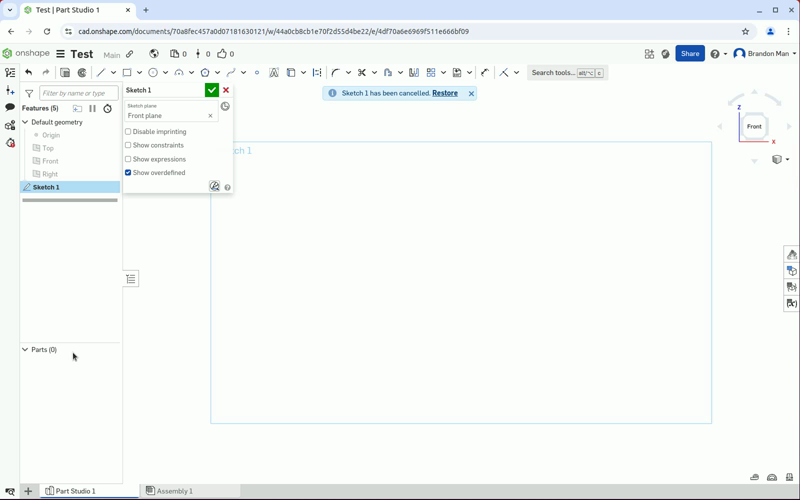
key(l)
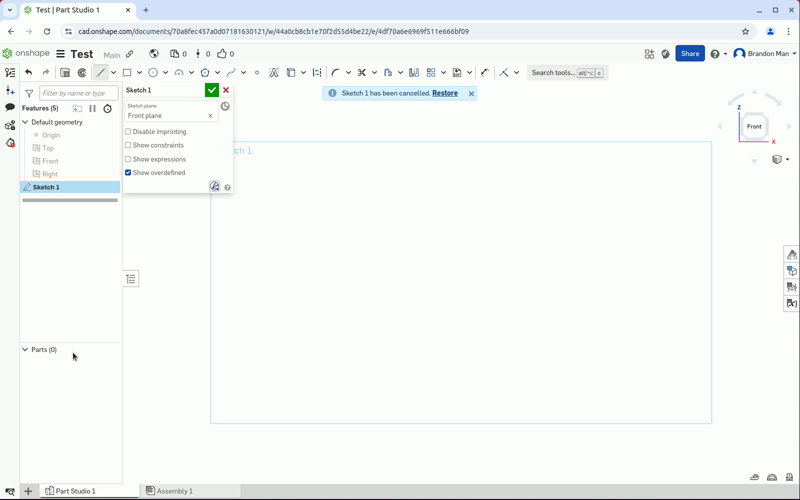
key_down(shift)
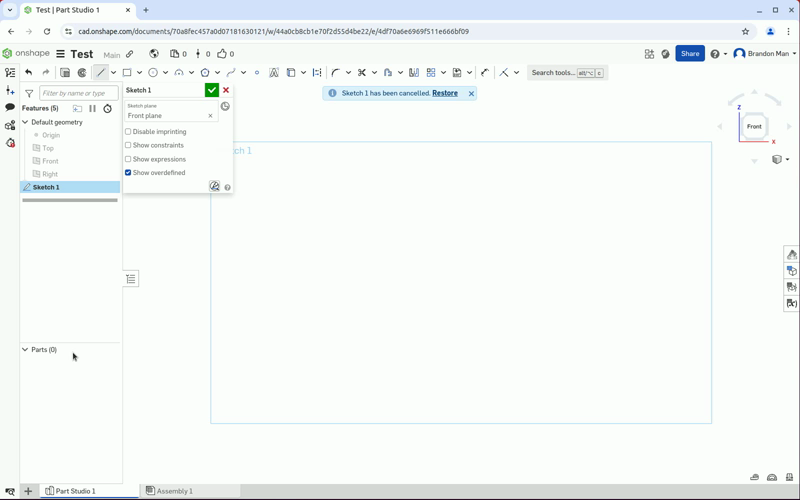
mouse_move(371, 301)
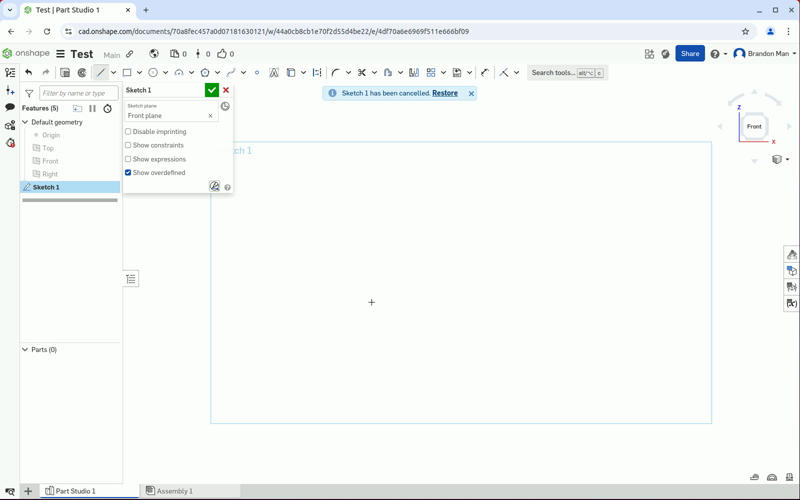
click(371, 301)
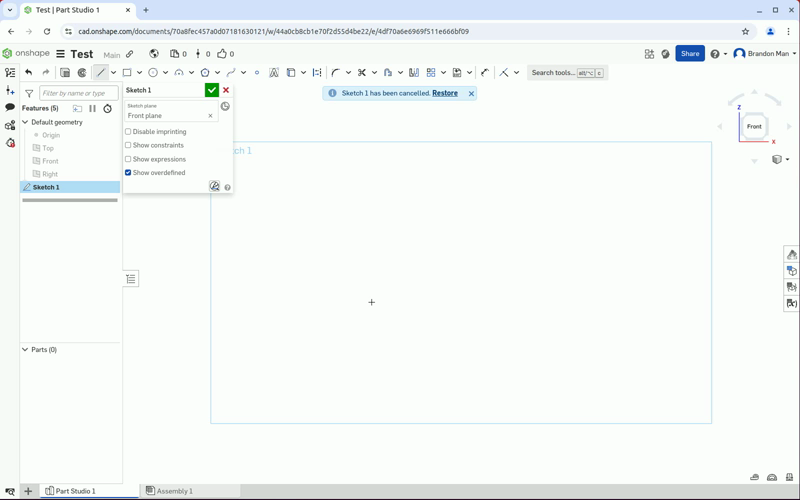
key_up(shift)
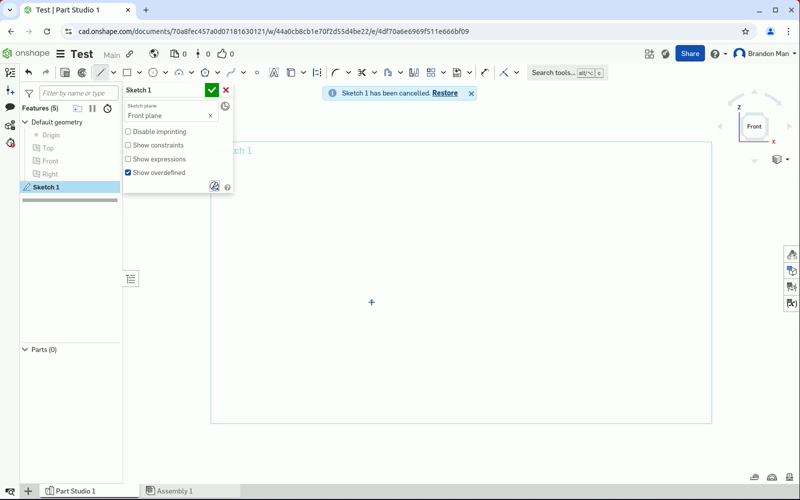
key_down(shift)
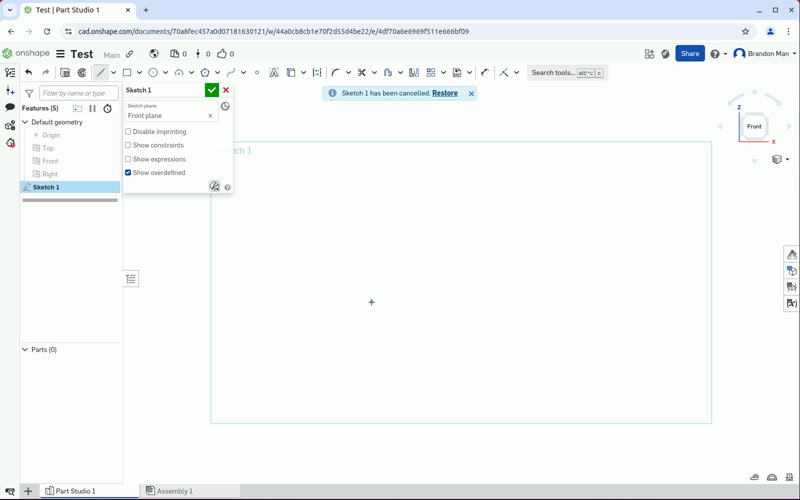
mouse_move(549, 301)
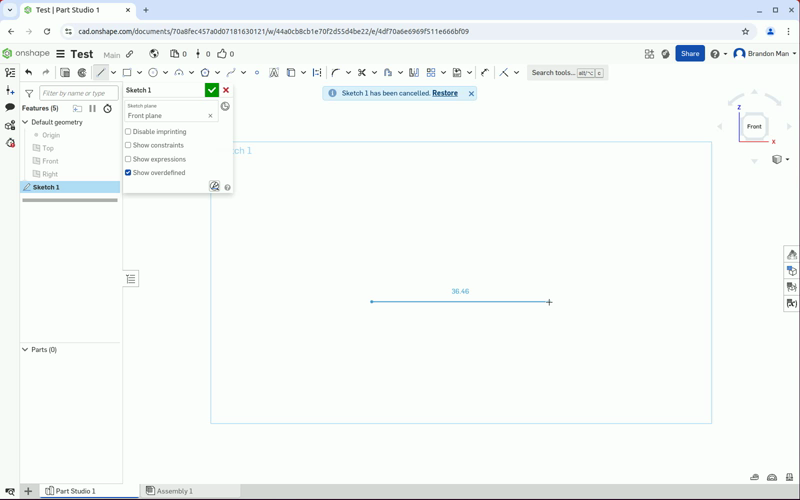
click(549, 301)
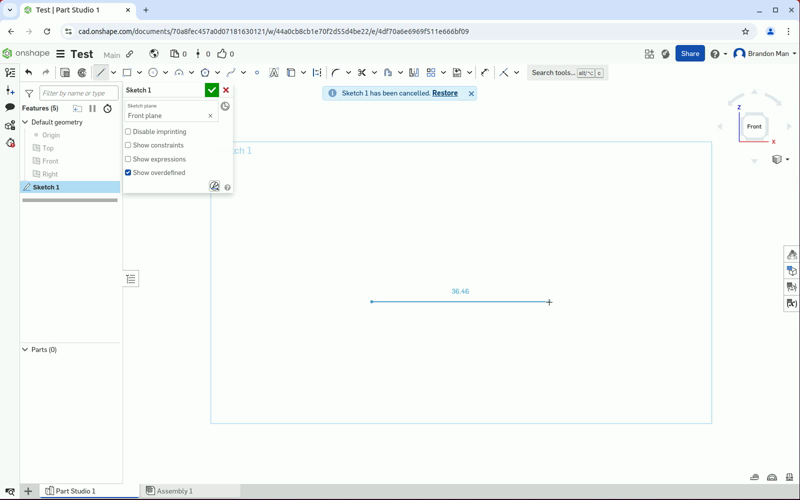
key_up(shift)
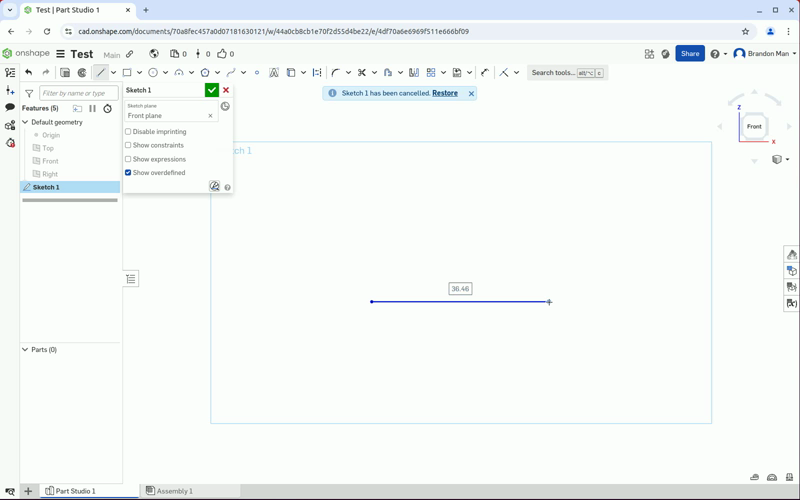
key_down(shift)
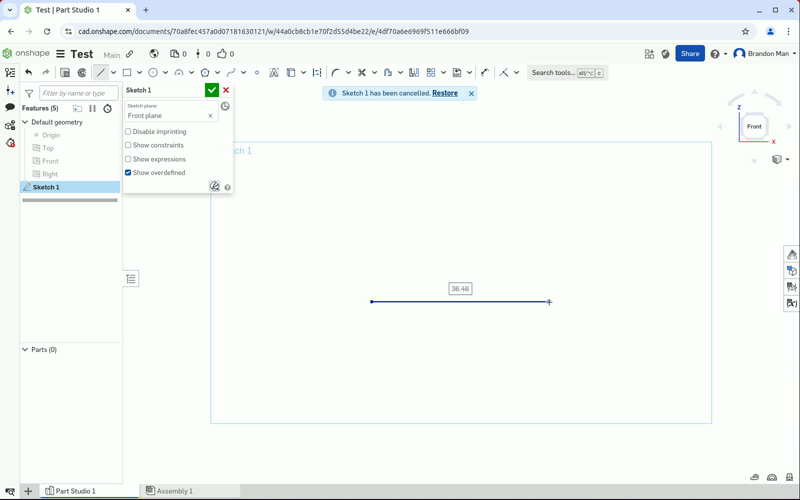
mouse_move(579, 301)
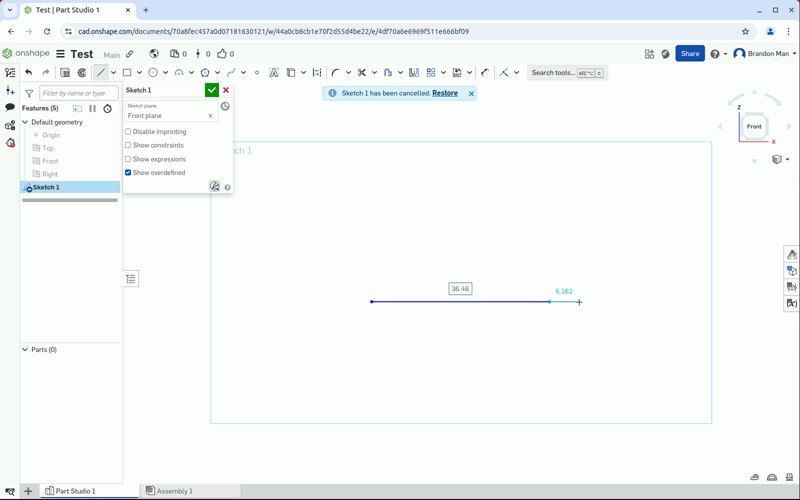
mouse_move(549, 282)
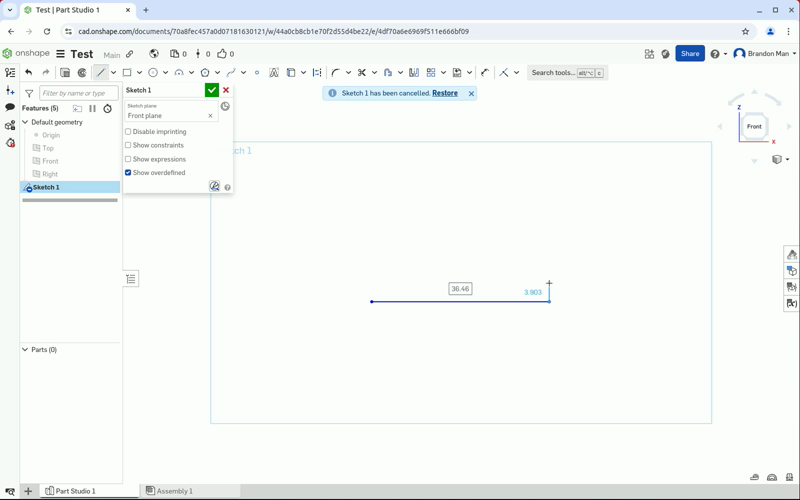
click(549, 282)
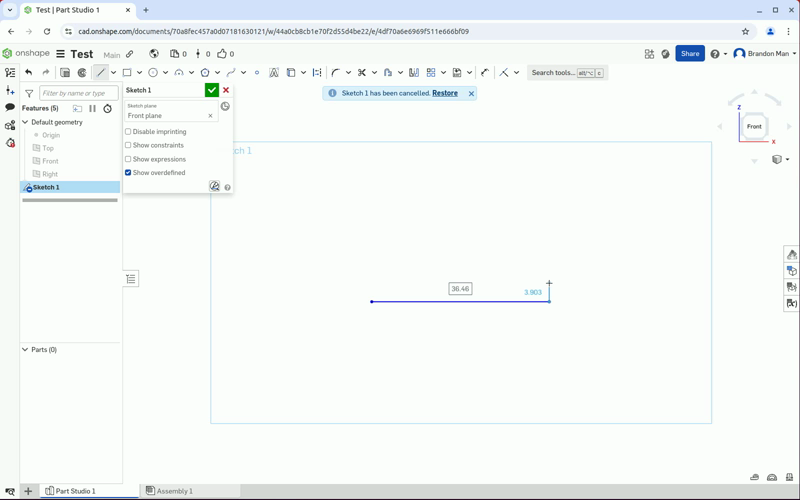
key_up(shift)
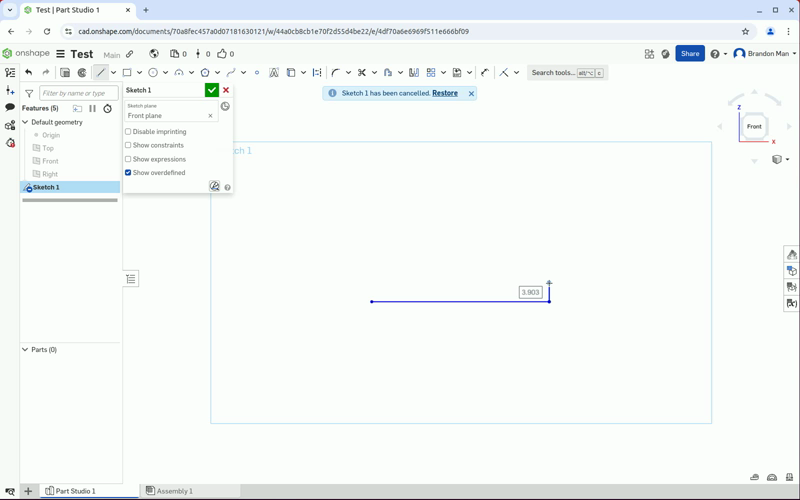
key_down(shift)
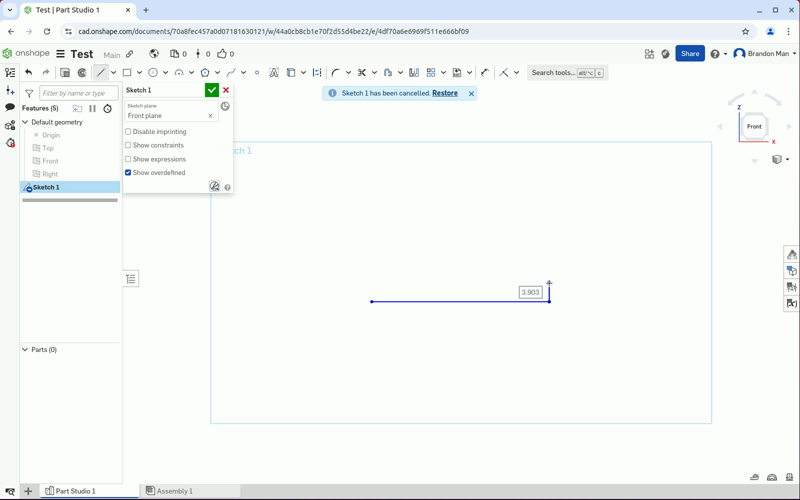
mouse_move(579, 282)
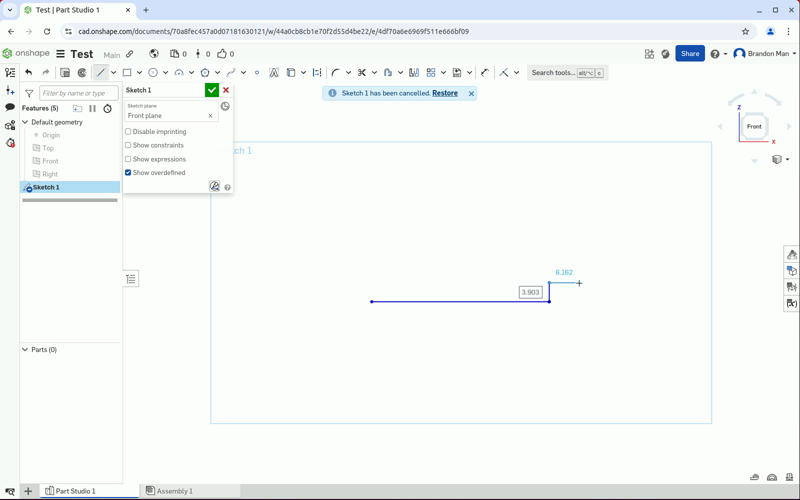
mouse_move(549, 264)
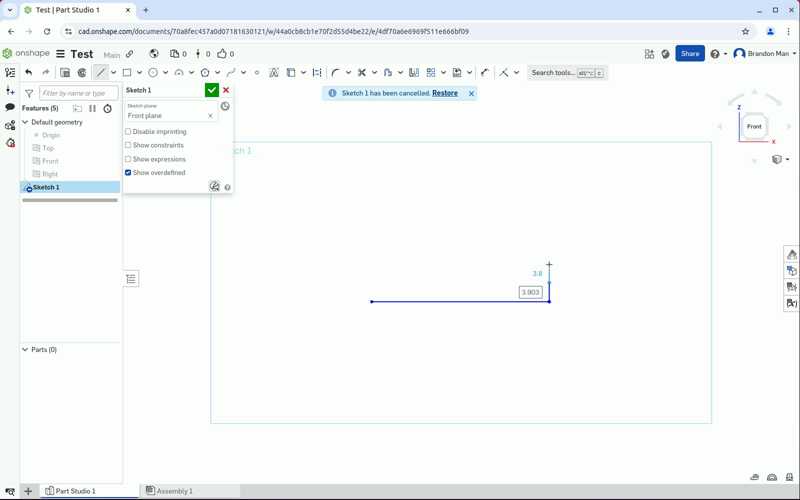
click(549, 264)
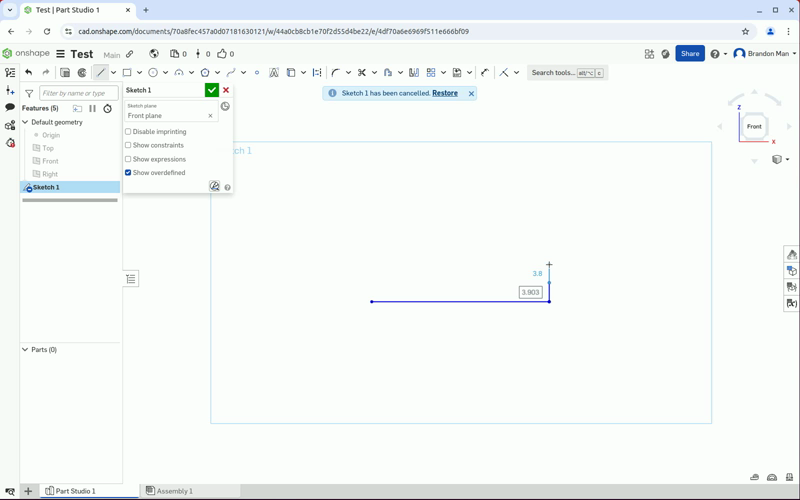
key_up(shift)
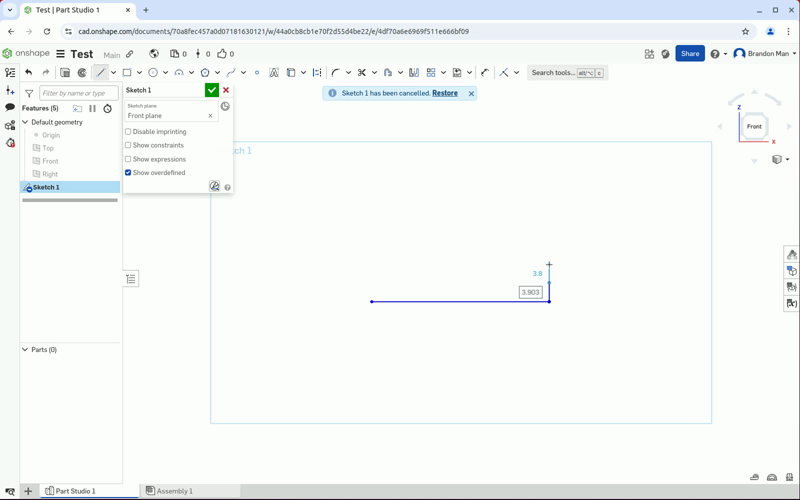
key_down(shift)
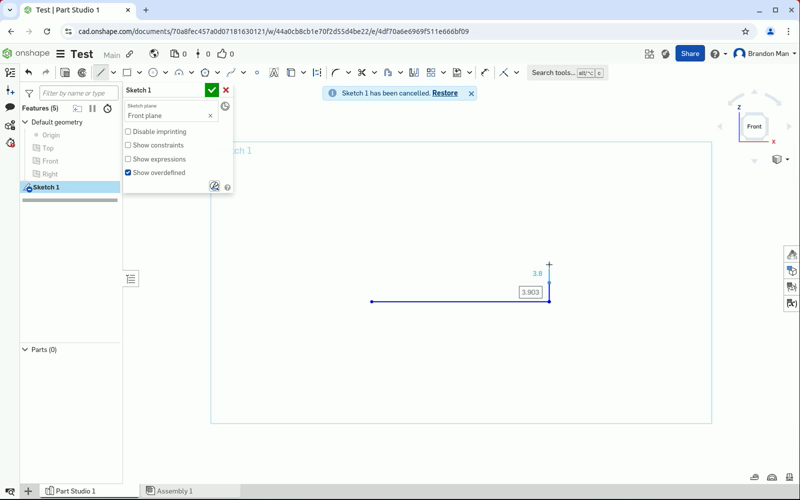
mouse_move(371, 264)
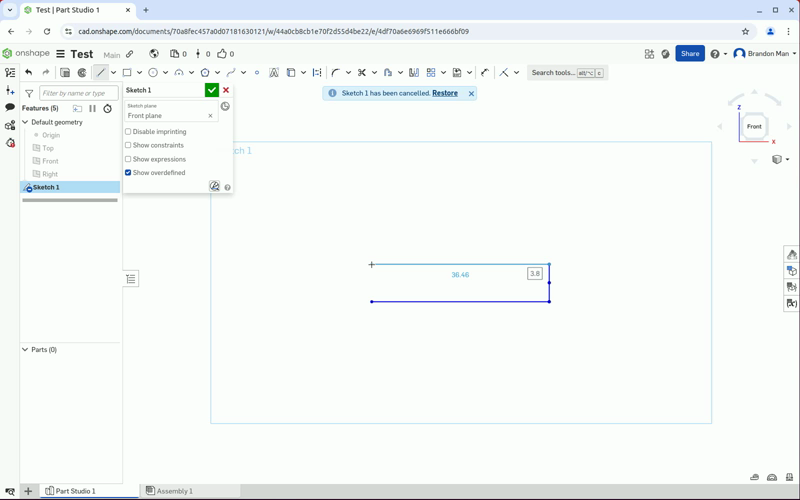
click(371, 264)
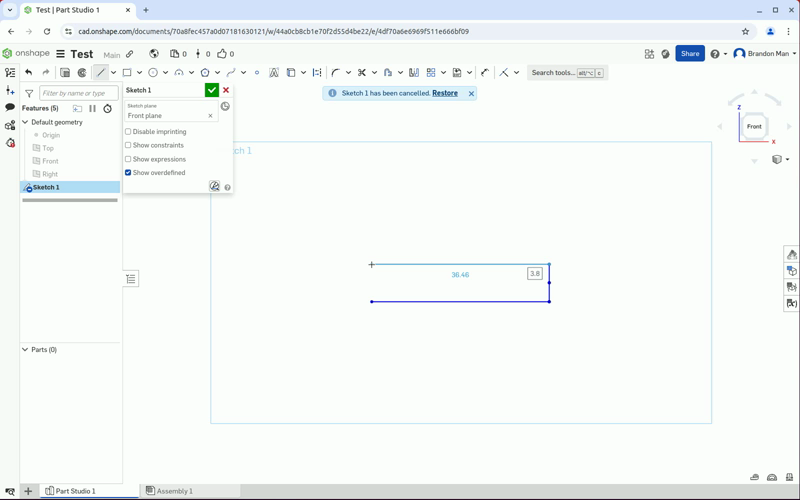
key_up(shift)
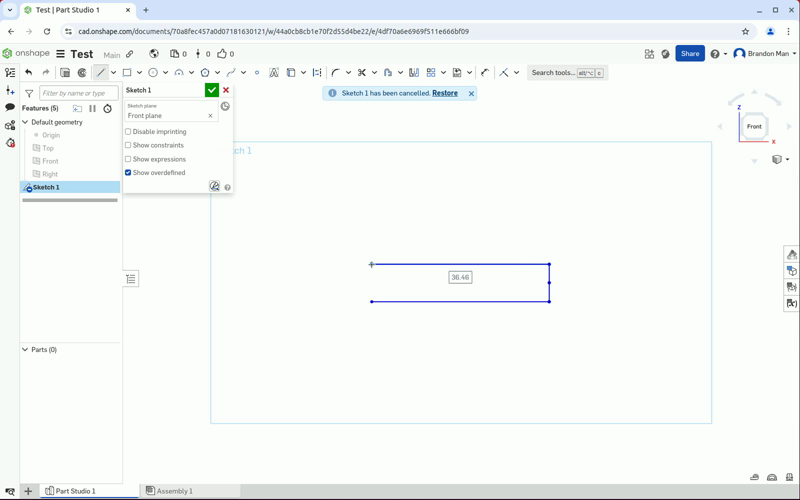
mouse_move(401, 264)
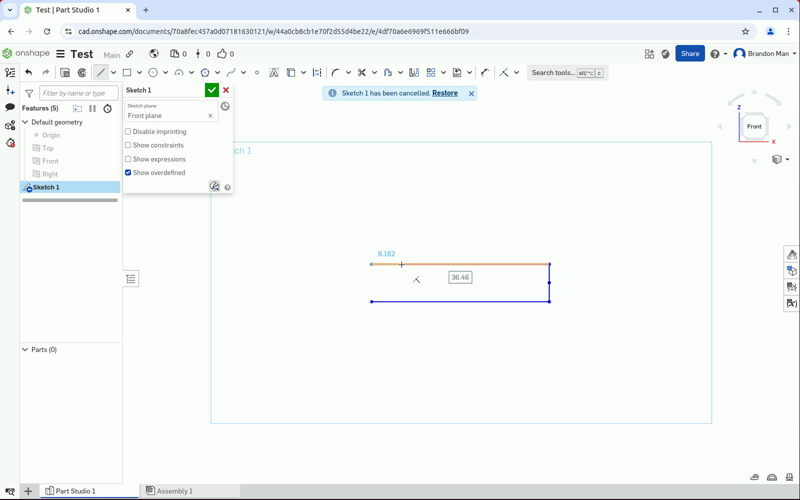
key_down(shift)
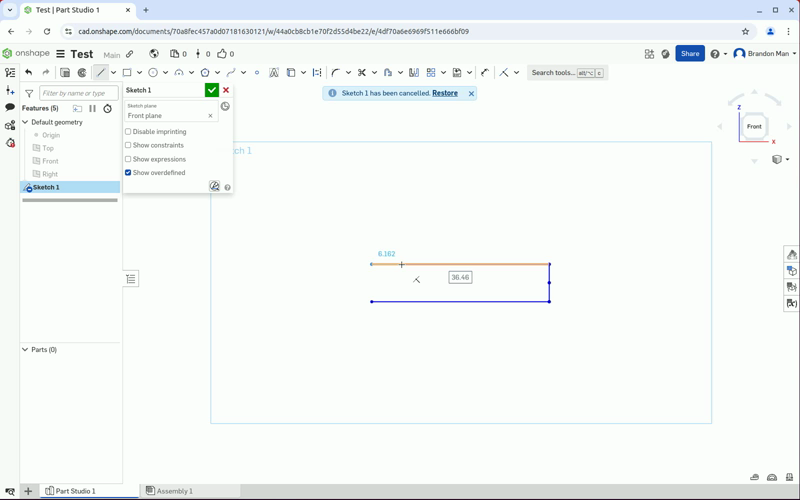
mouse_move(371, 301)
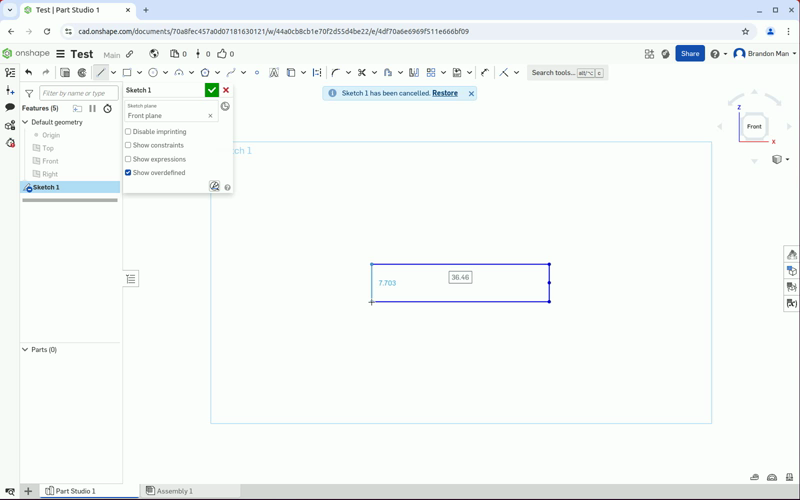
key_up(shift)
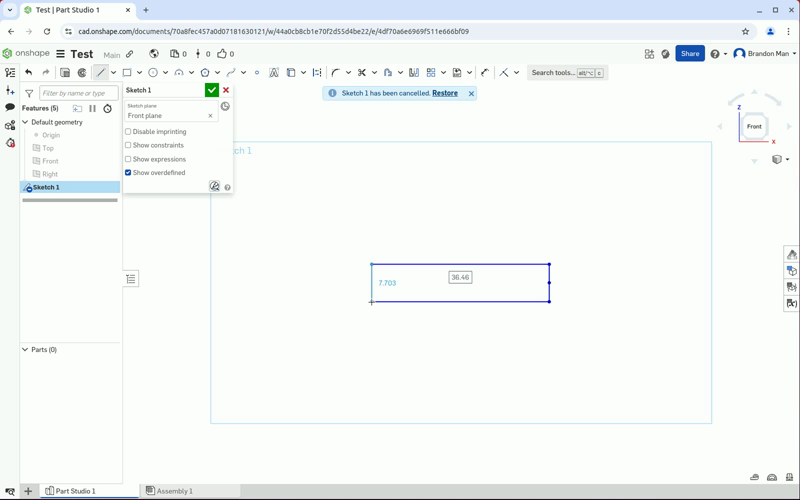
click(371, 301)
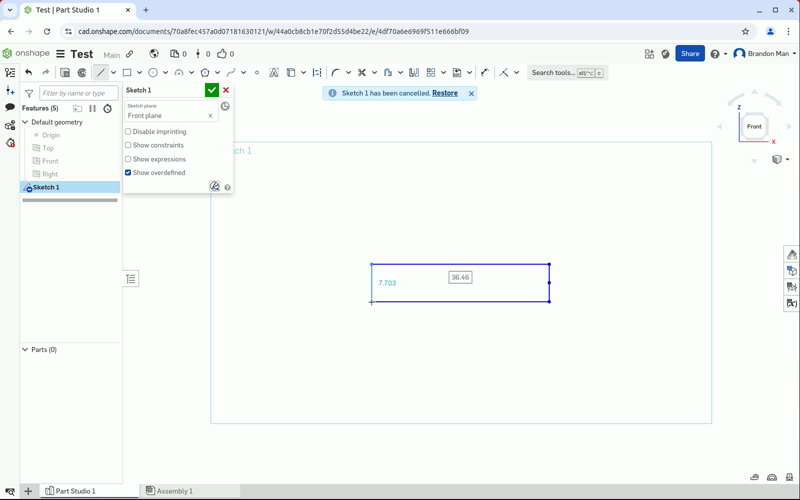
key(esc)
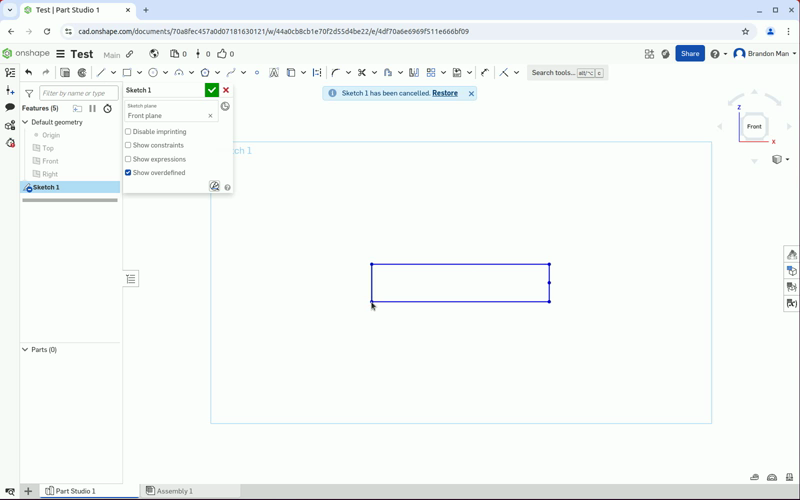
key(c)
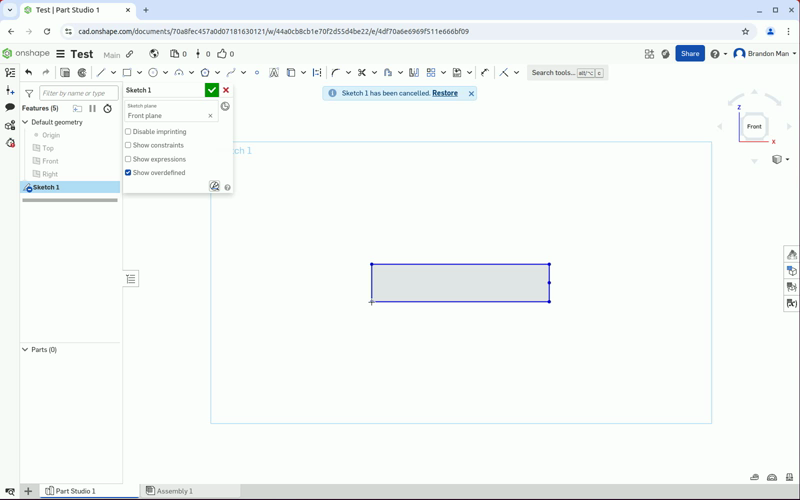
key_down(shift)
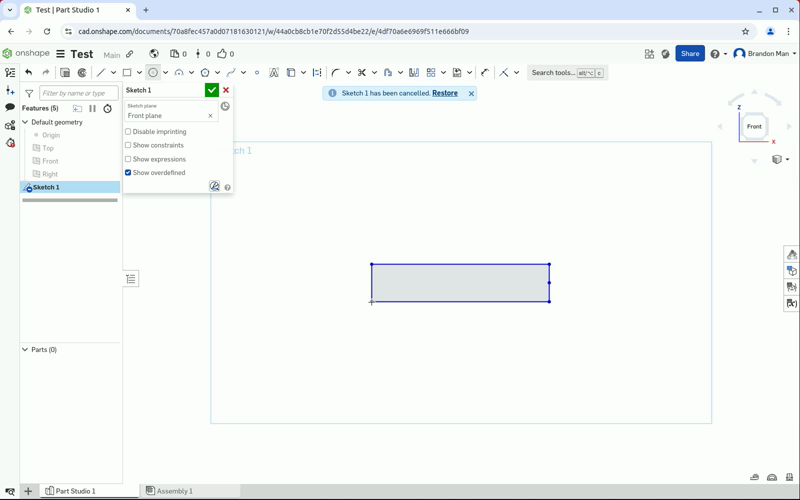
mouse_move(390, 282)
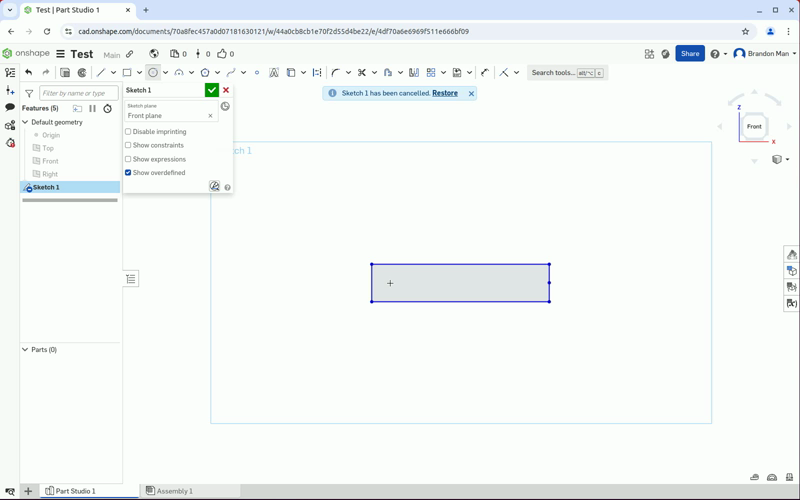
click(390, 282)
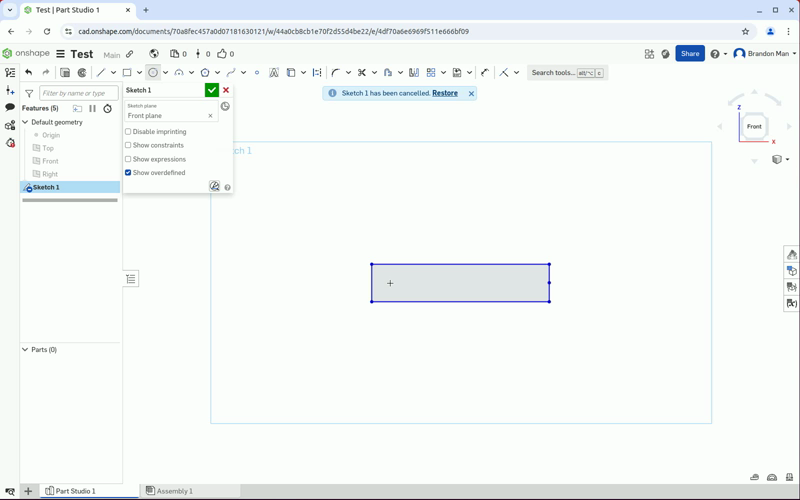
key_up(shift)
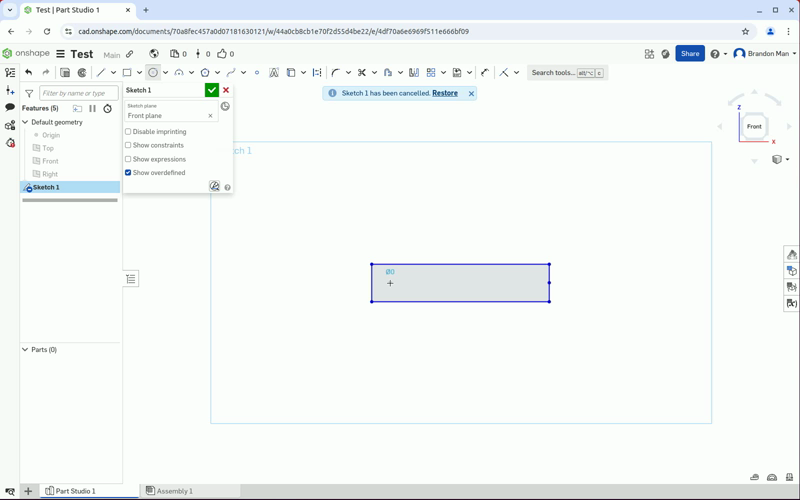
mouse_move(399, 282)
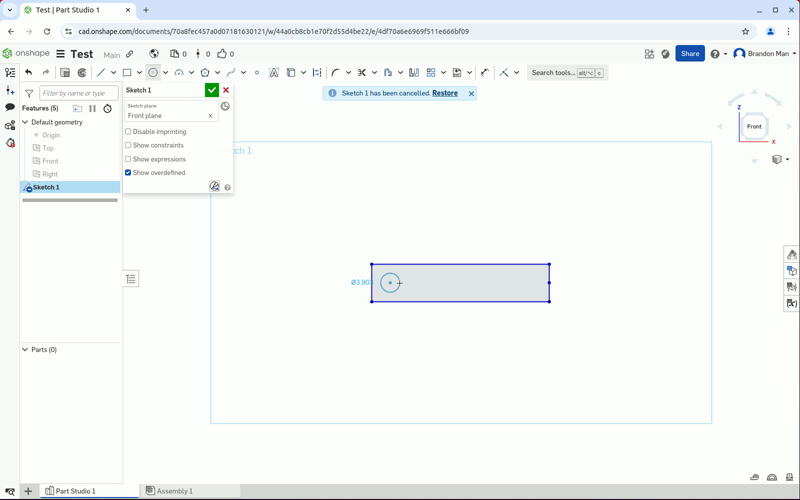
click(399, 282)
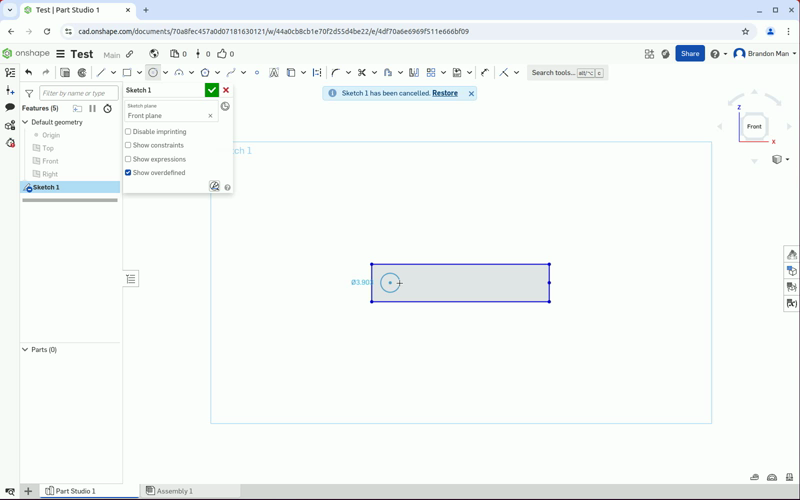
key(esc)
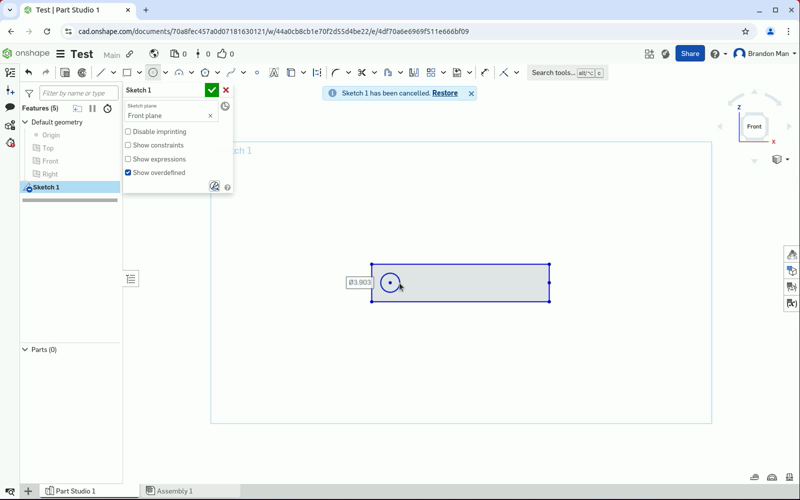
key(c)
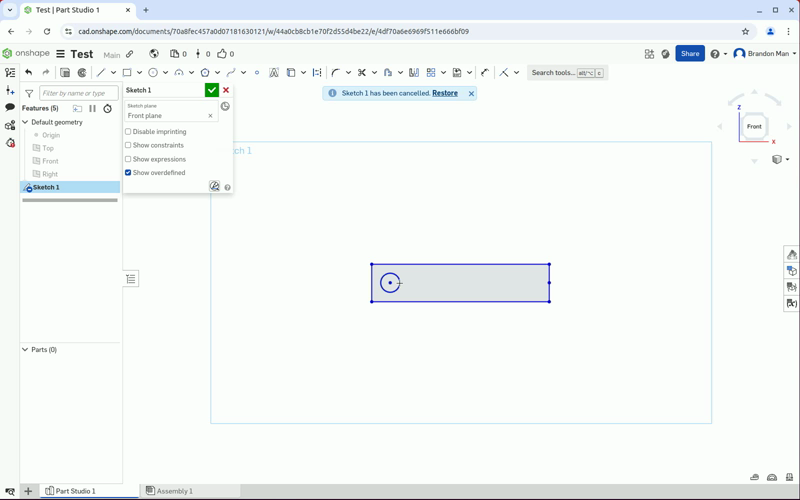
key_down(shift)
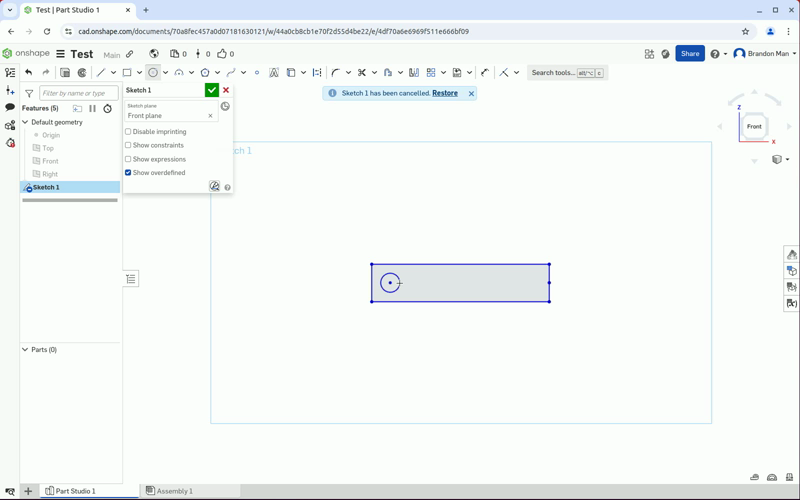
mouse_move(530, 282)
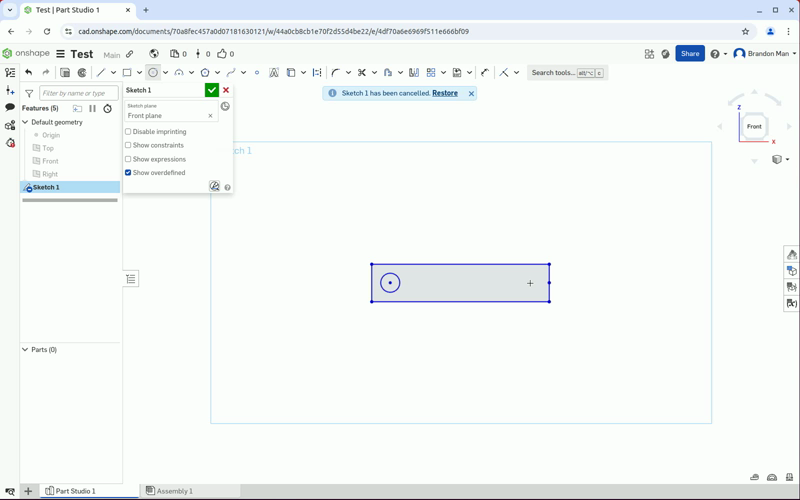
click(530, 282)
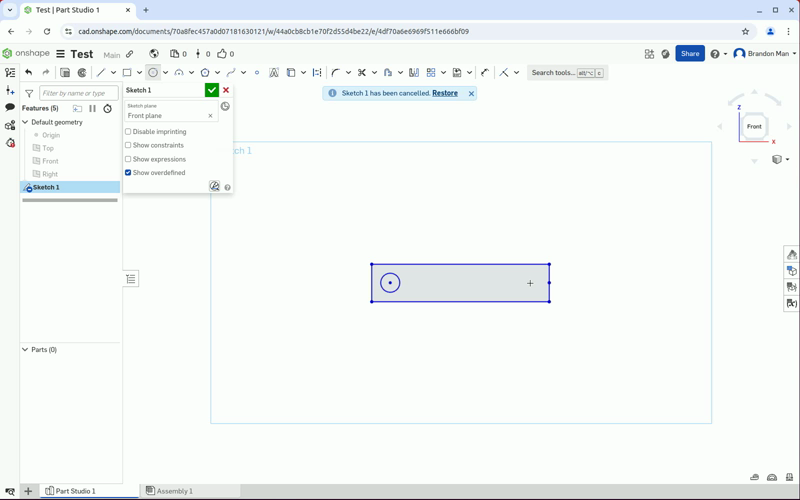
key_up(shift)
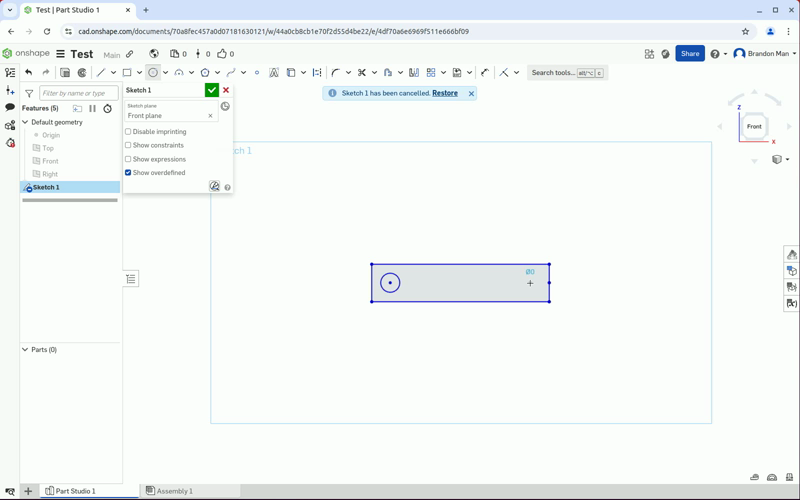
mouse_move(539, 282)
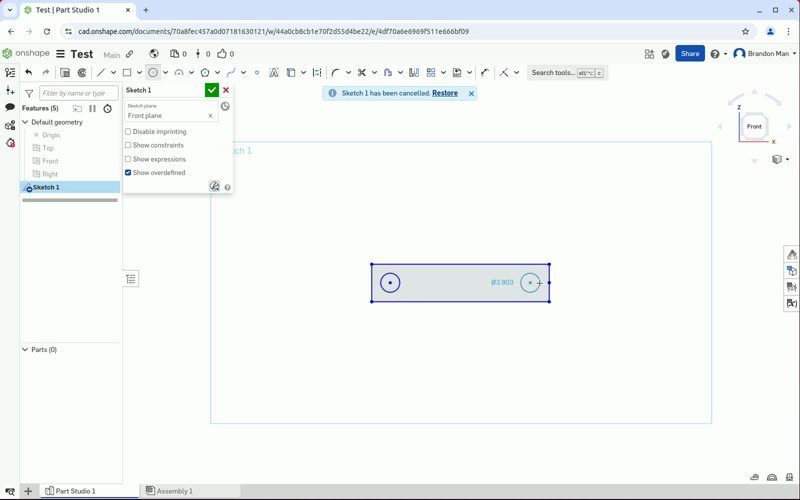
click(539, 282)
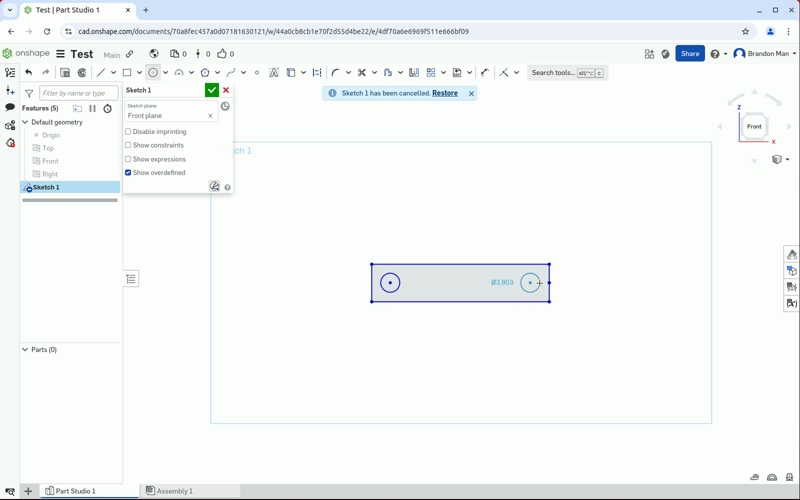
key(esc)
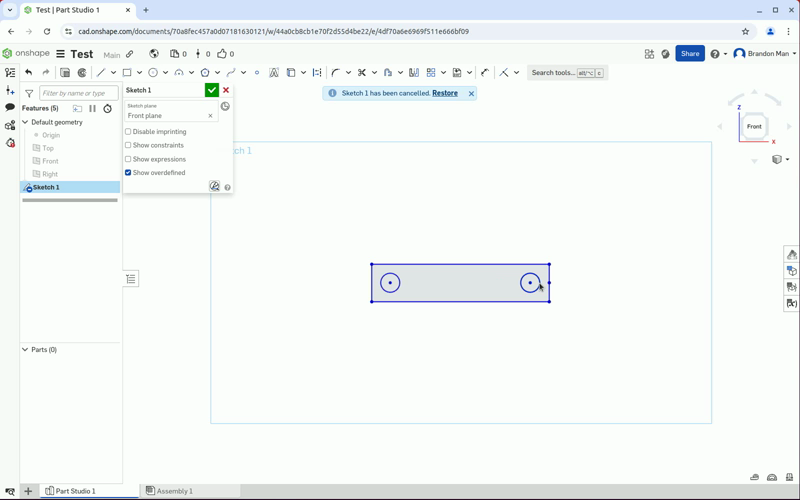
mouse_move(412, 271)
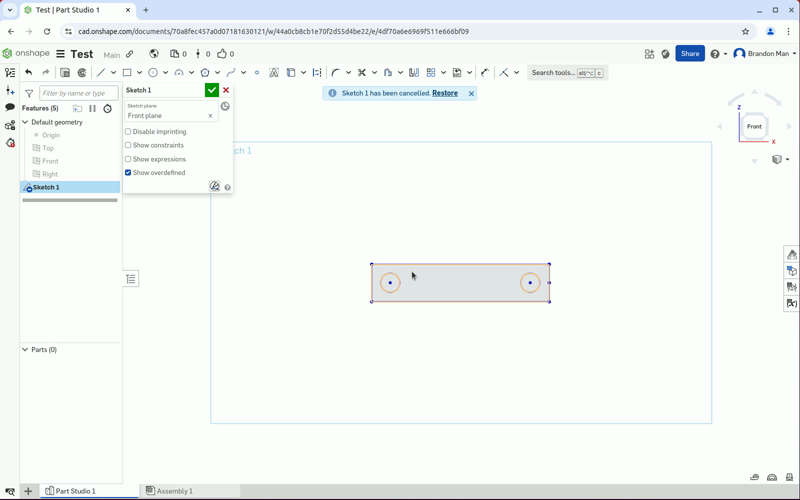
click(412, 271)
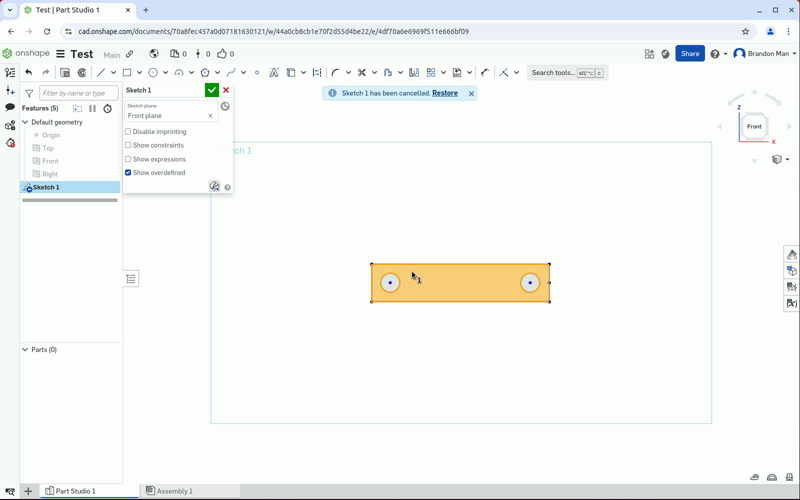
mouse_move(73, 352)
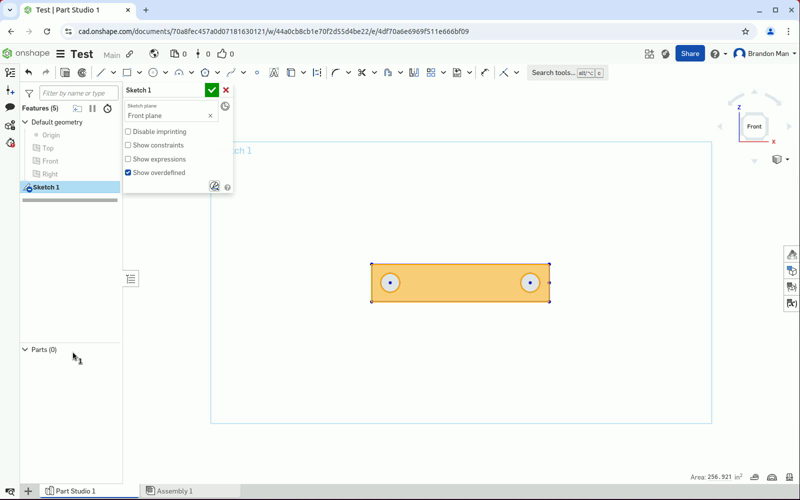
key(shift+y)
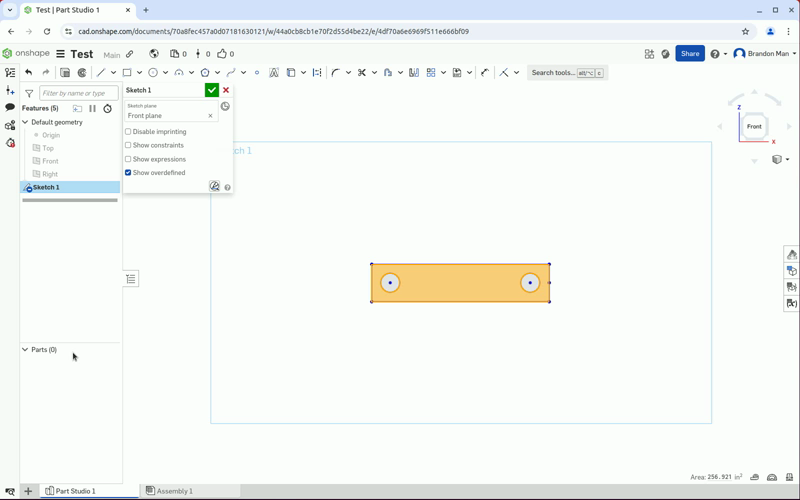
key(shift+e)
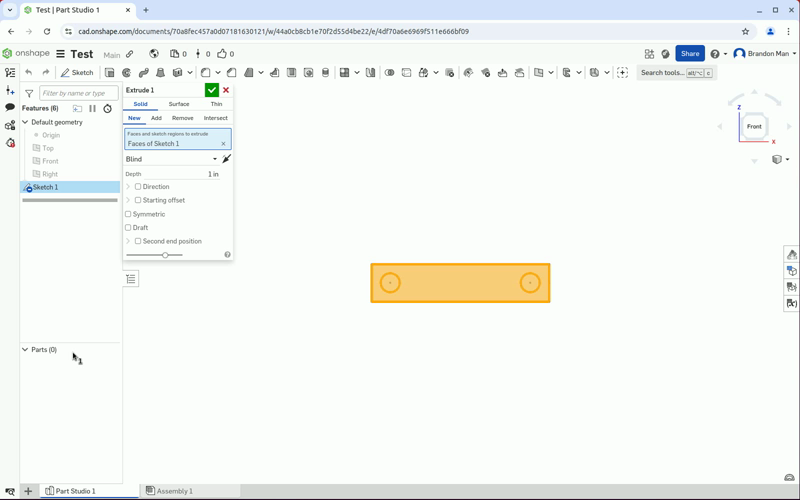
mouse_move(143, 106)
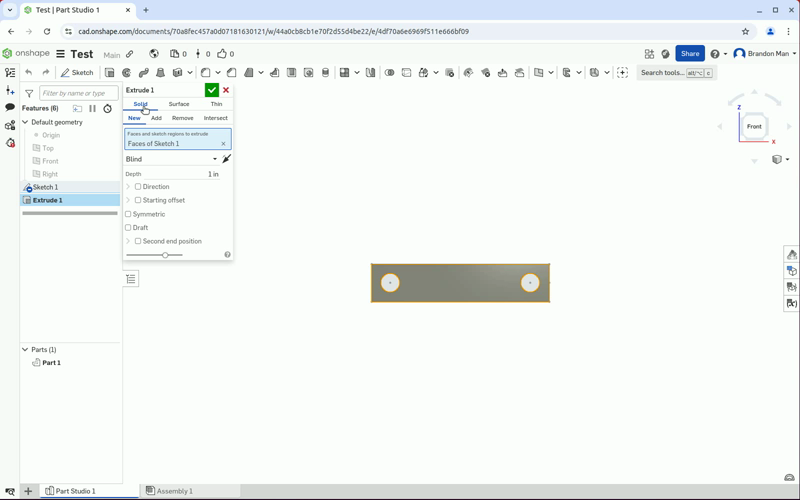
click(143, 106)
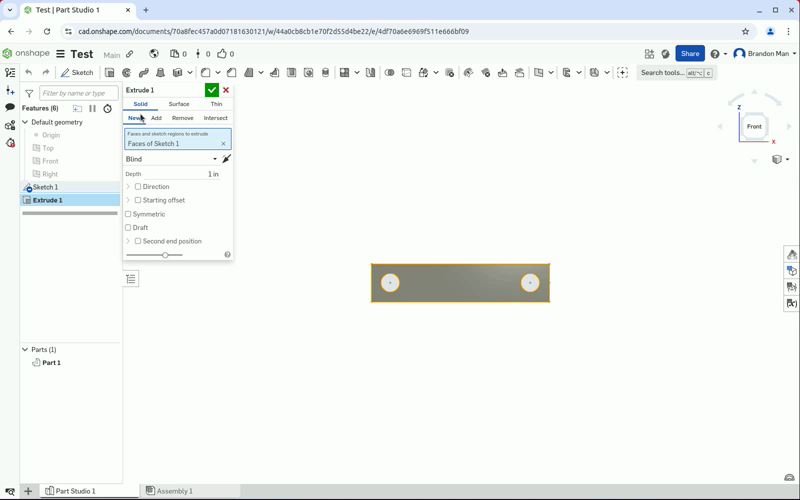
mouse_move(137, 120)
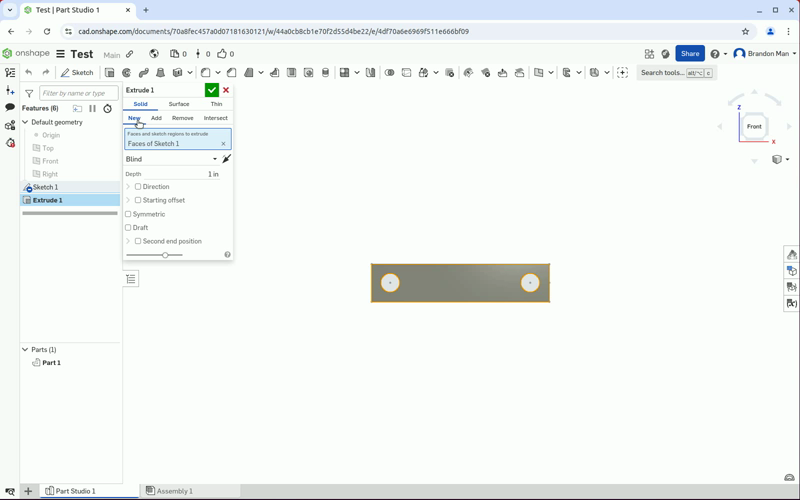
click(137, 120)
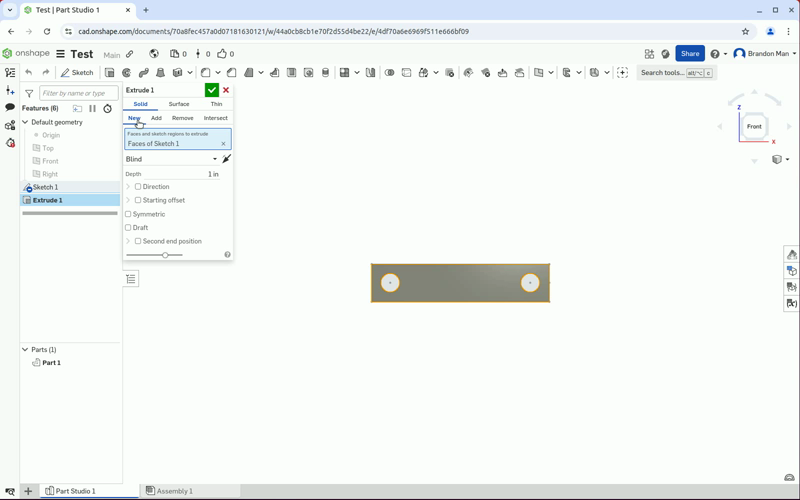
key(tab, 4)
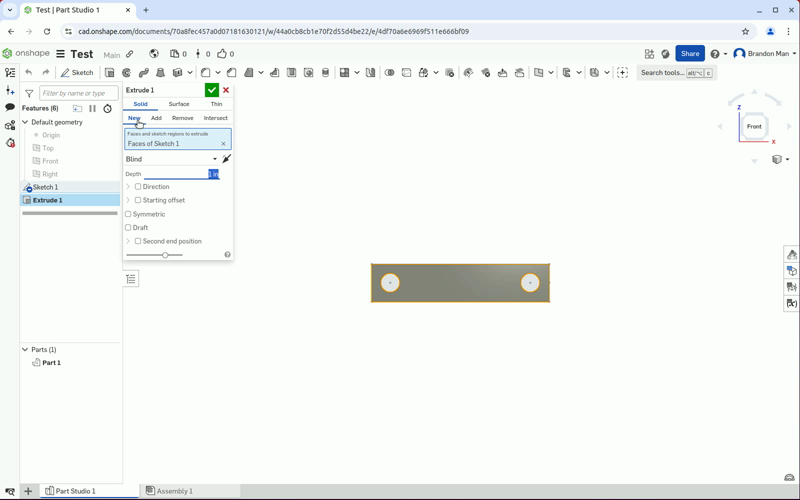
text(9.628)
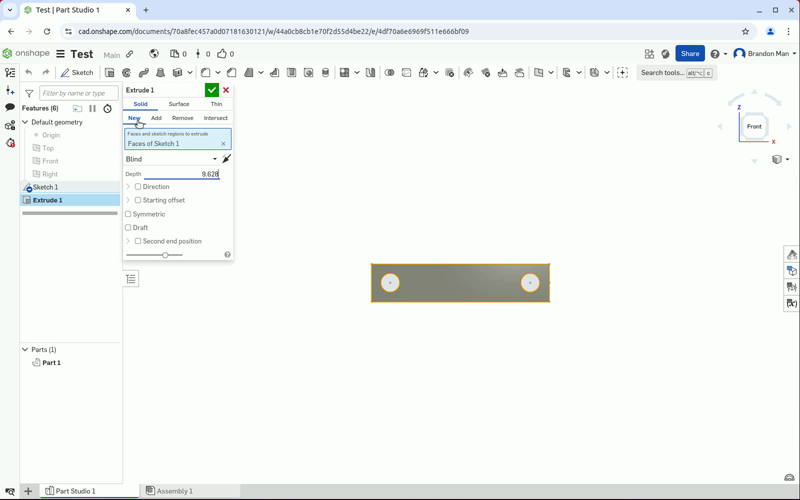
key(enter)
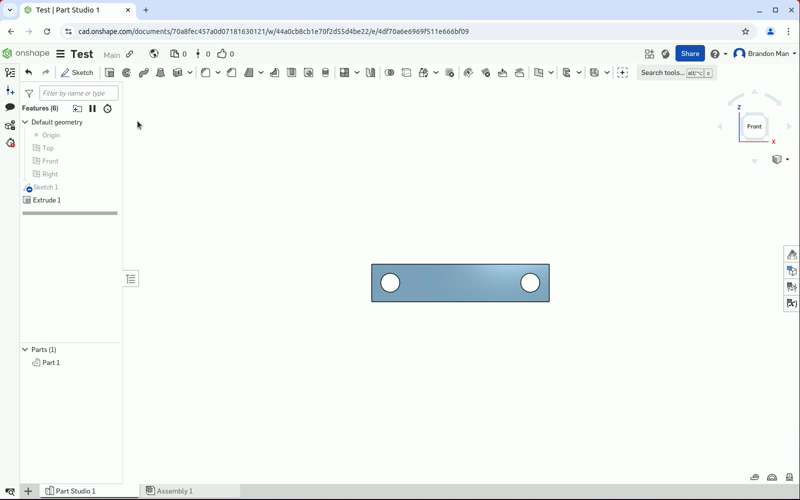
key(shift+h)
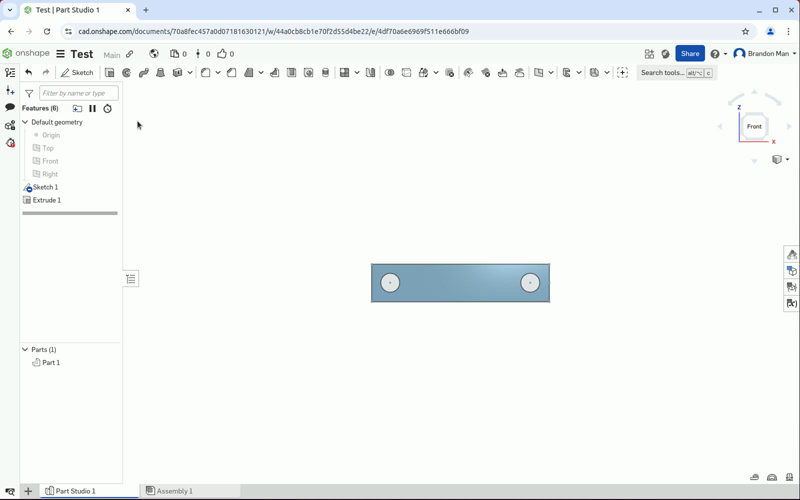
key(shift+h)
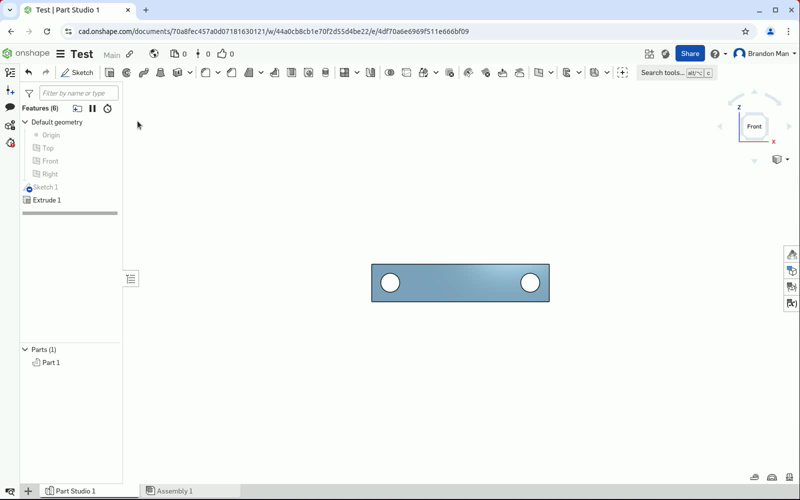
mouse_move(73, 189)
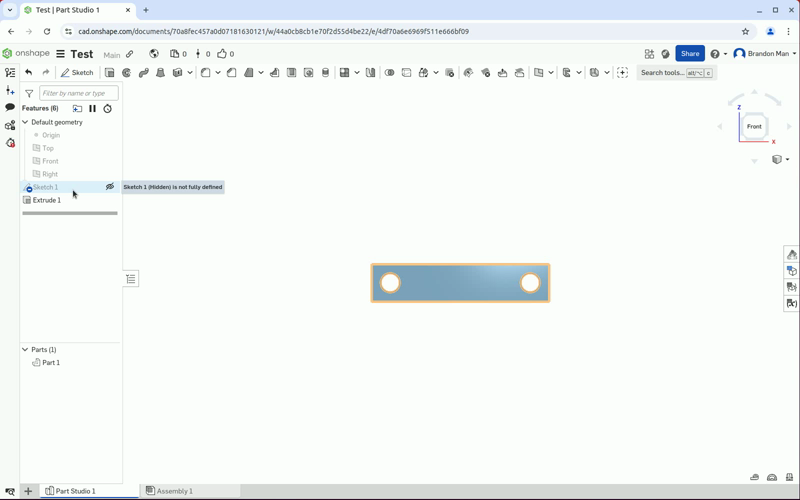
click(73, 189)
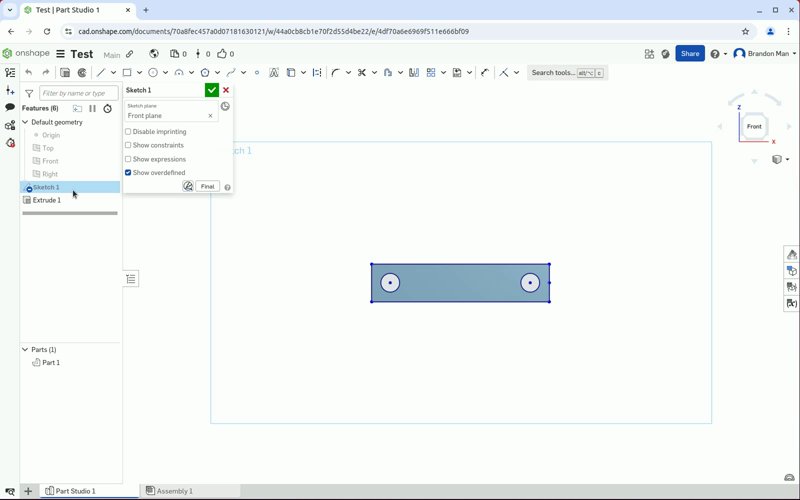
mouse_move(229, 92)
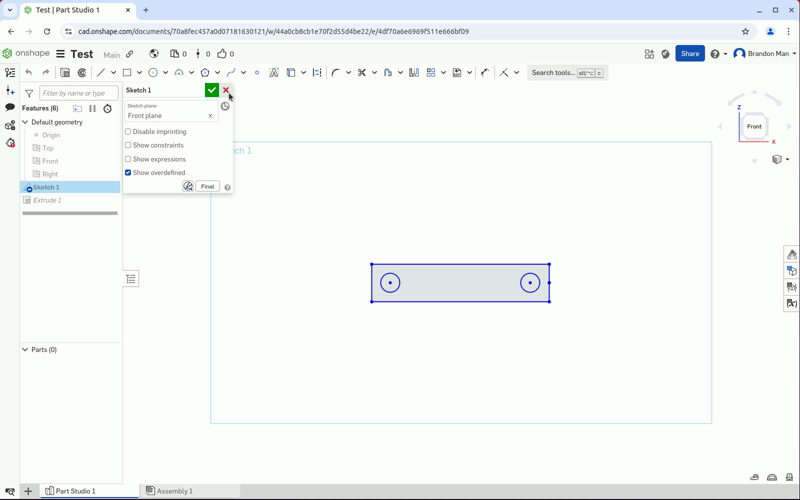
click(229, 92)
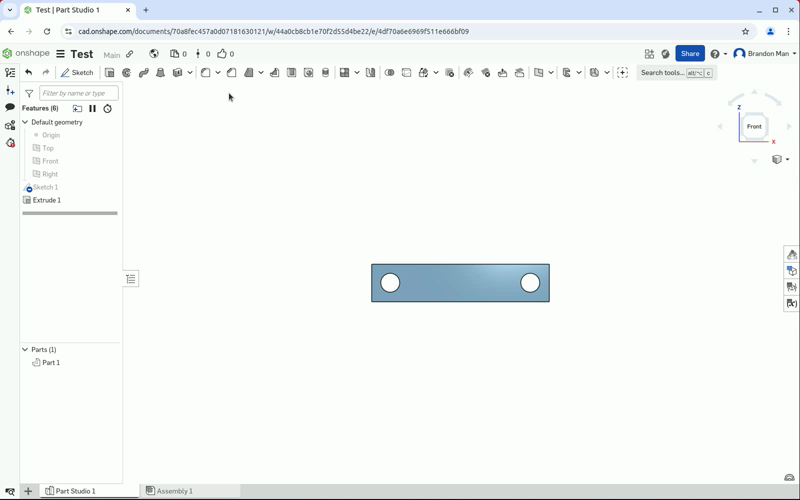
mouse_move(73, 352)
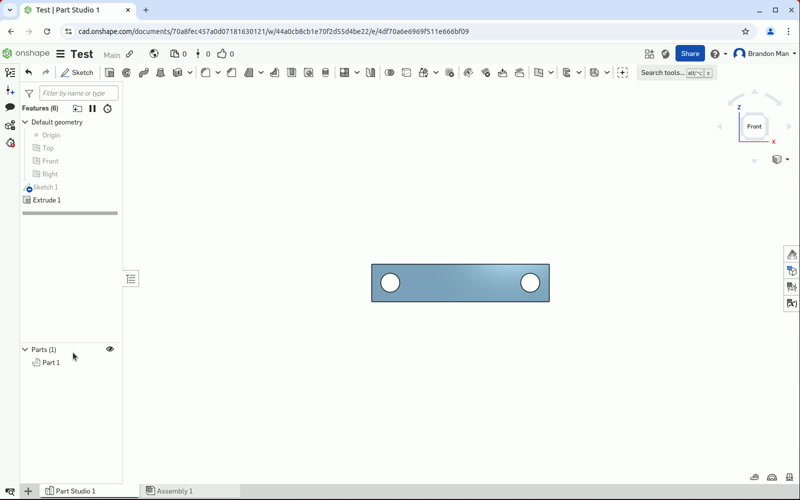
key(y)
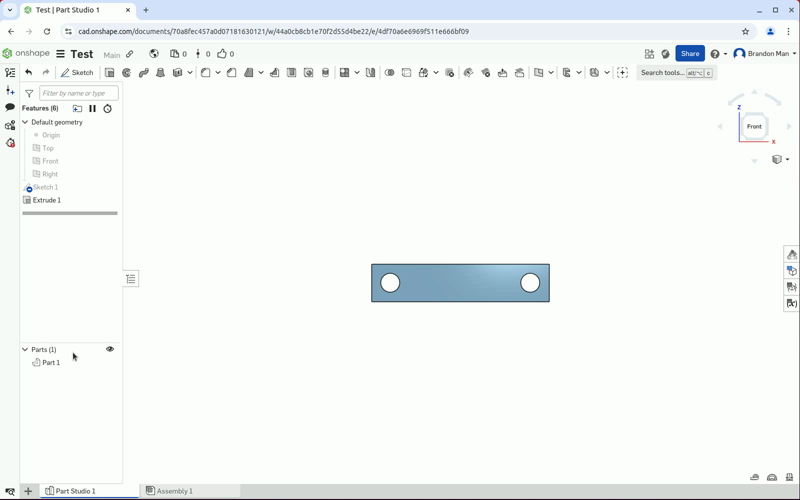
key(shift+p)
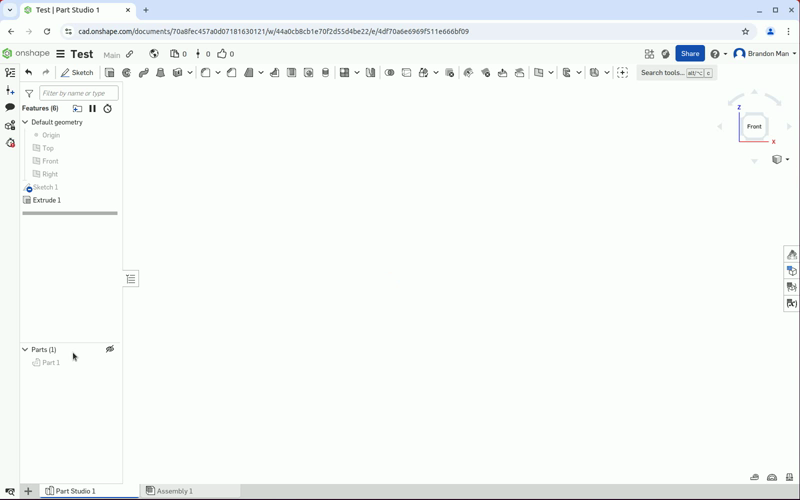
key(space)
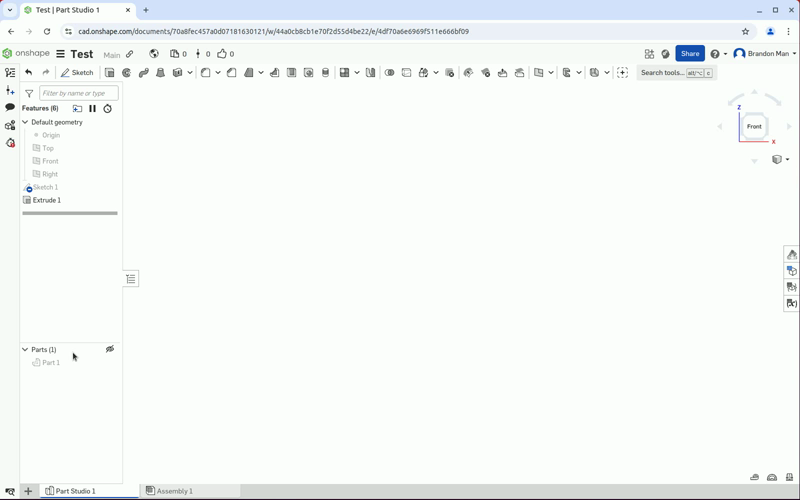
key_down(shift)
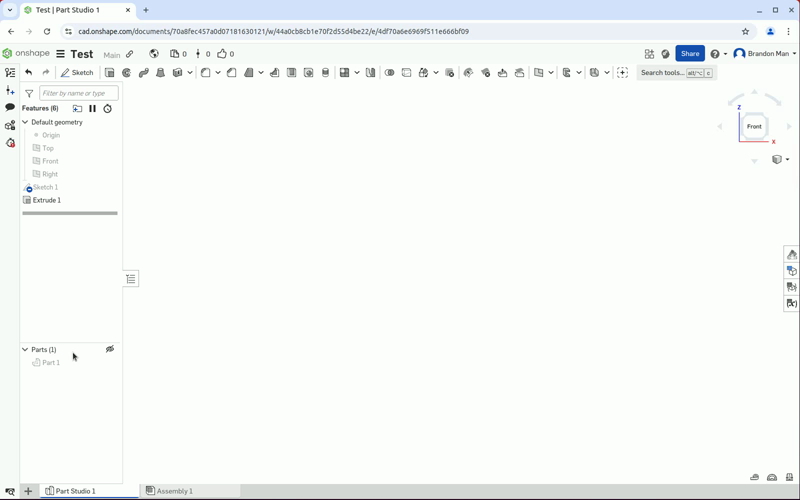
key(down)
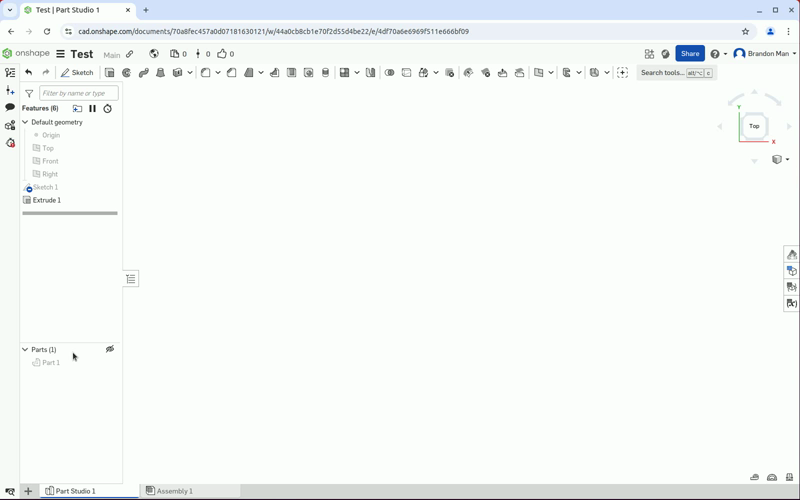
key_up(shift)
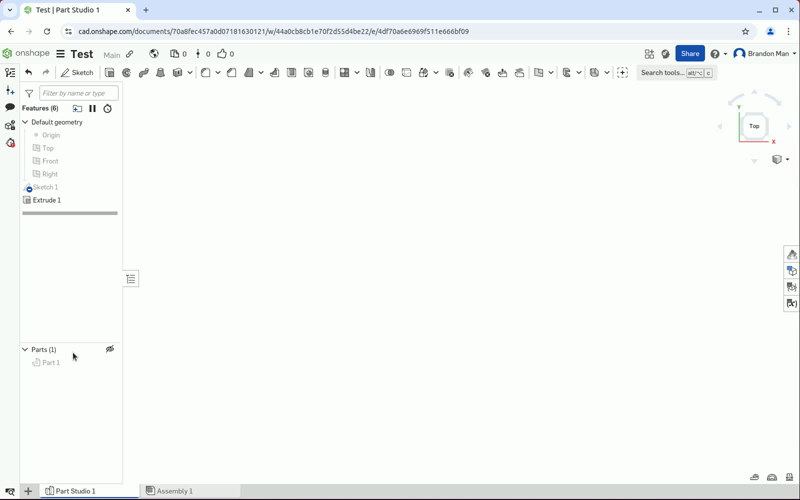
mouse_move(73, 352)
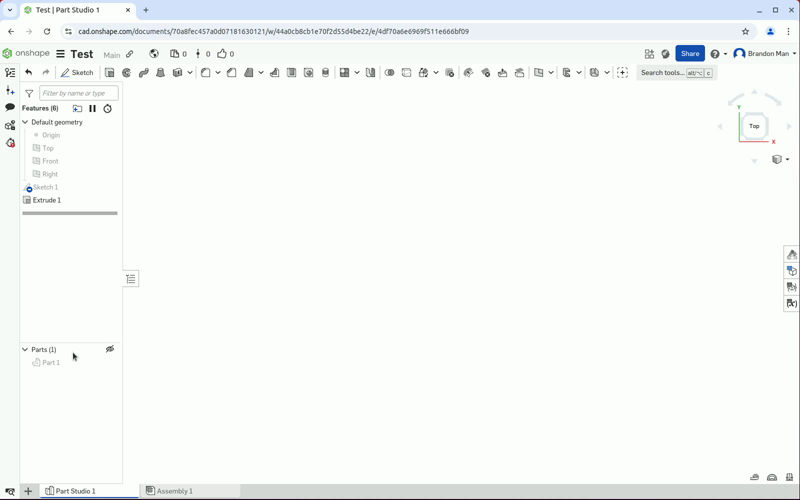
key(shift+y)
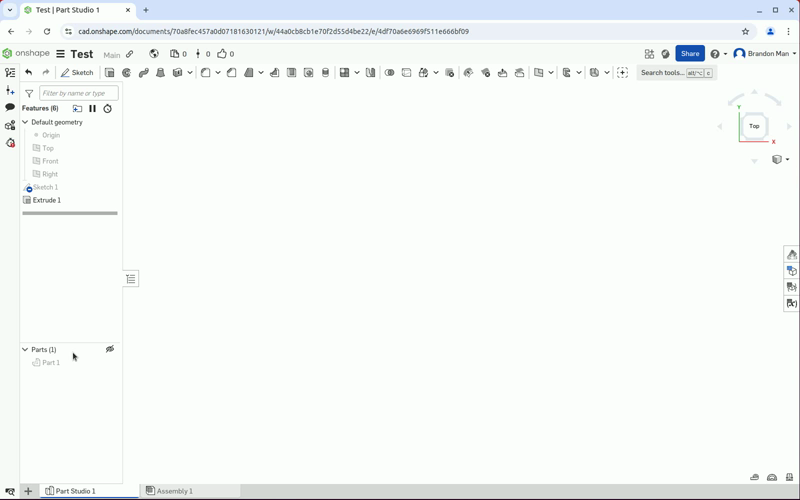
key(shift+s)
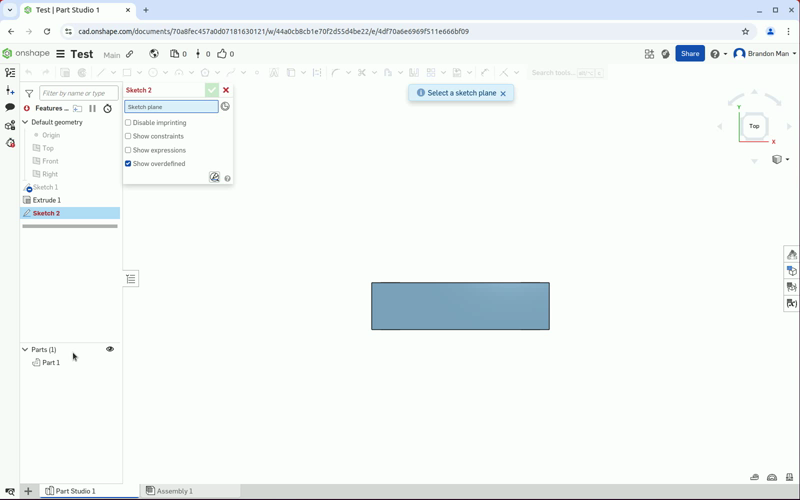
mouse_move(73, 150)
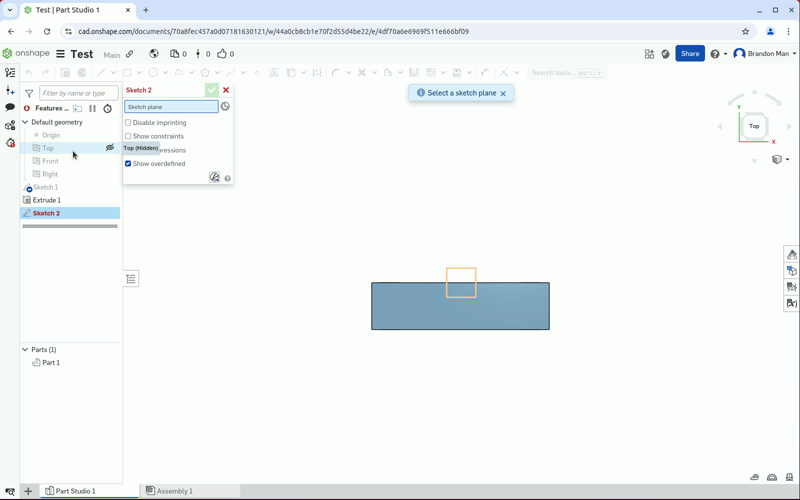
click(73, 150)
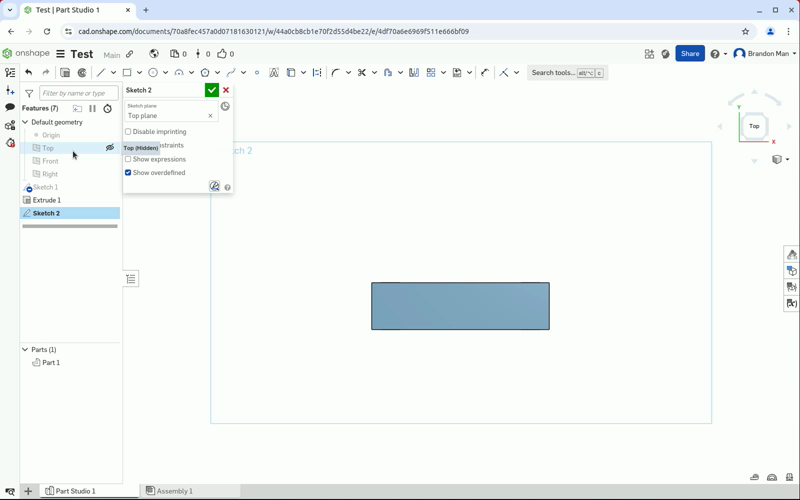
mouse_move(73, 352)
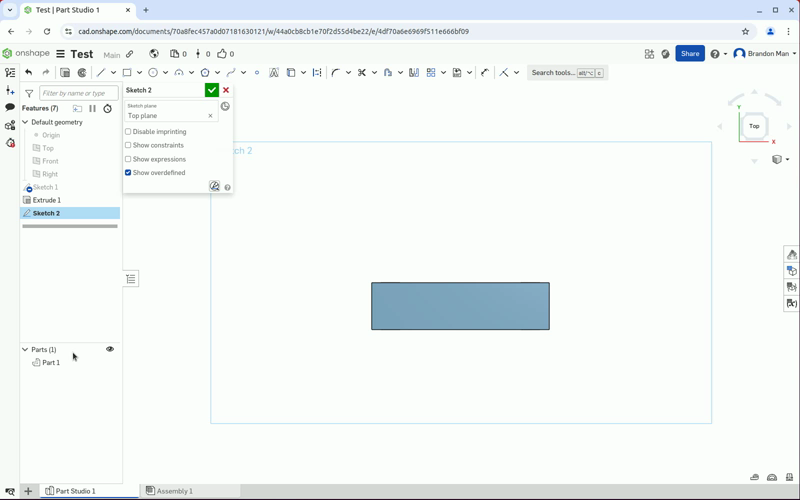
key(y)
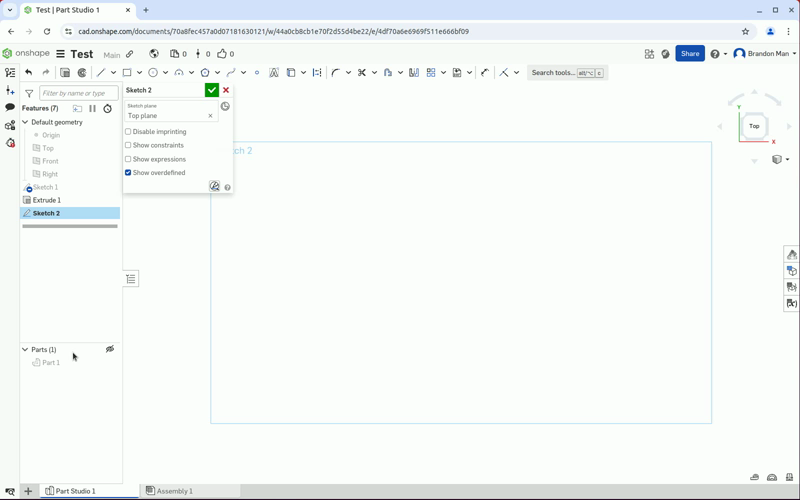
key(l)
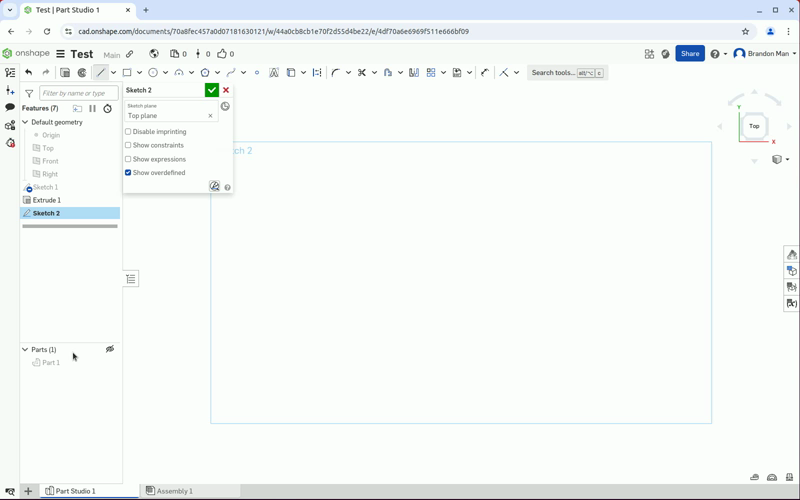
key_down(shift)
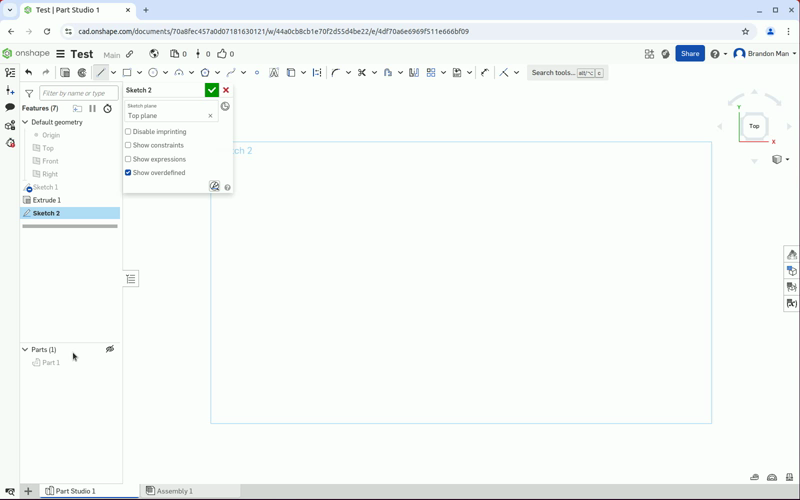
mouse_move(460, 353)
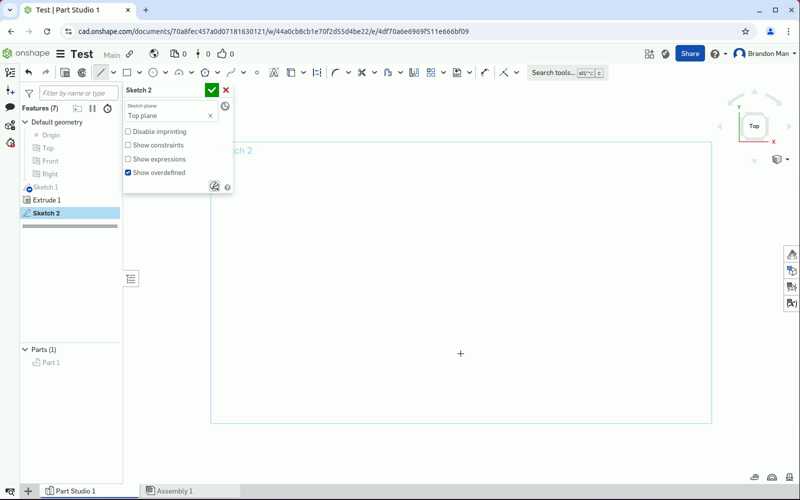
click(460, 353)
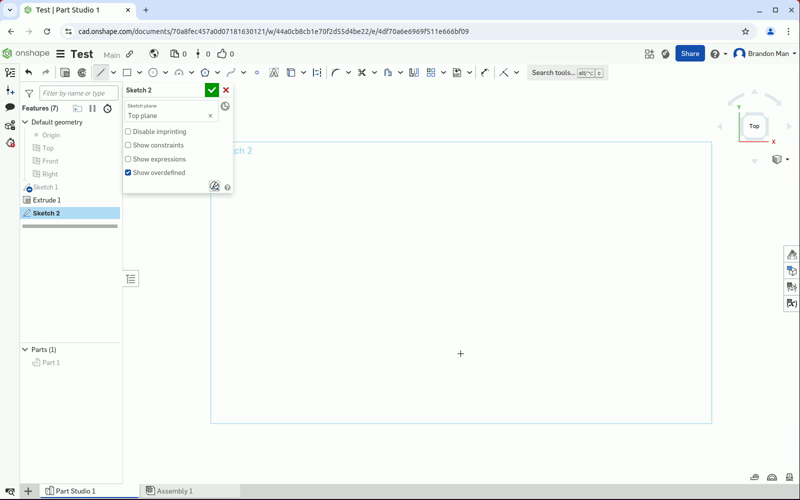
key_up(shift)
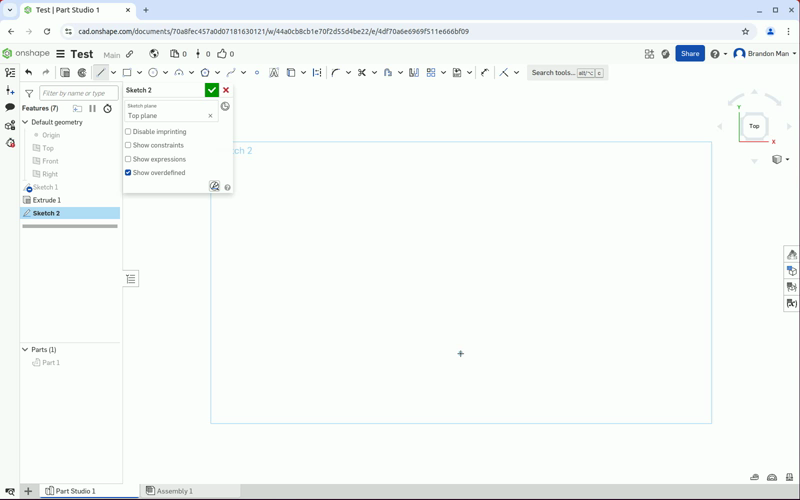
key_down(shift)
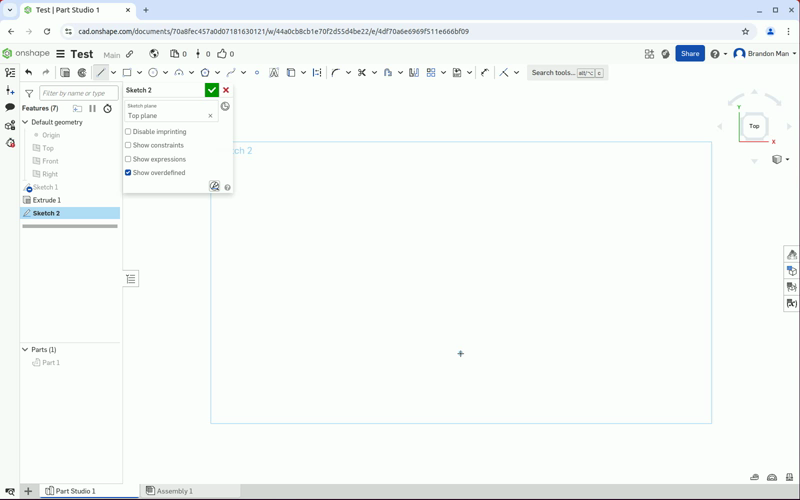
mouse_move(550, 353)
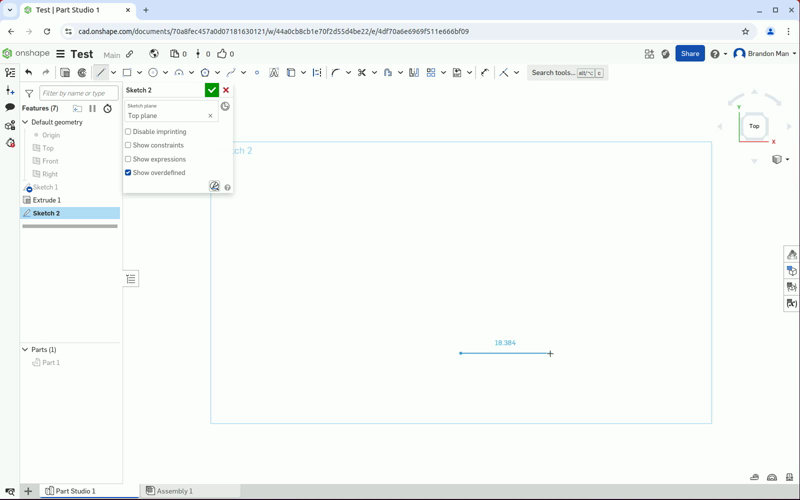
click(550, 353)
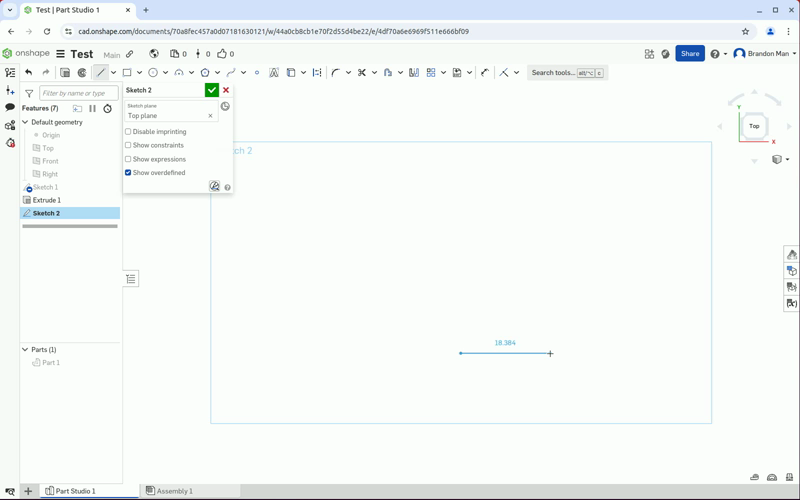
key_up(shift)
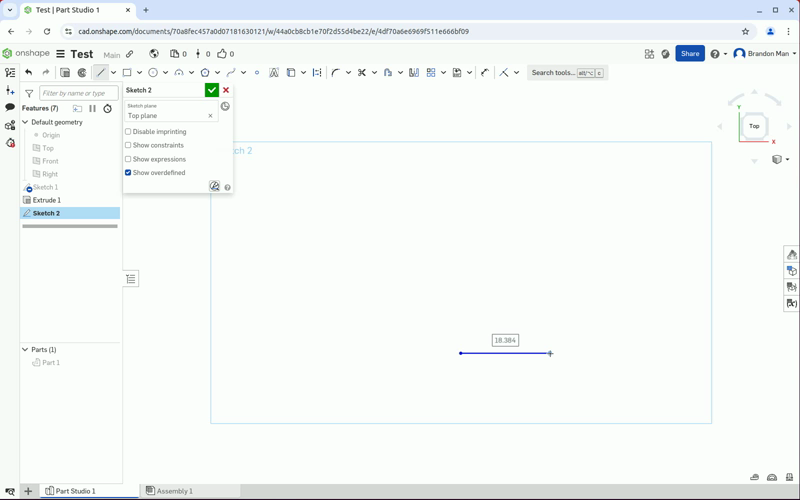
key_down(shift)
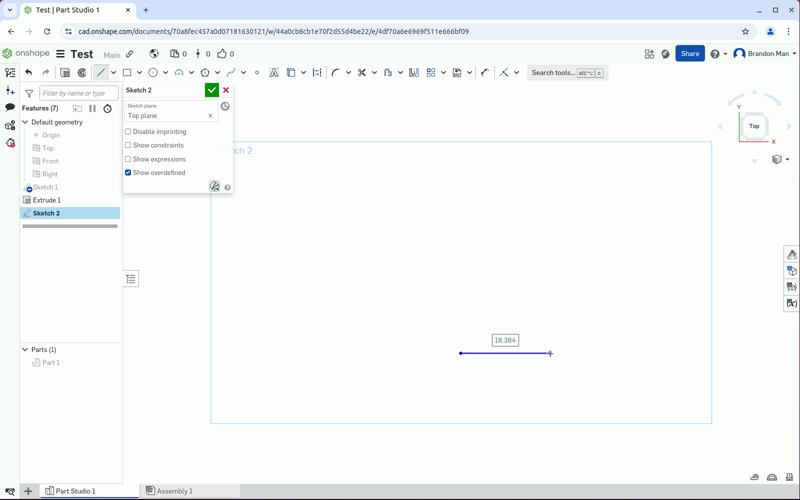
mouse_move(580, 353)
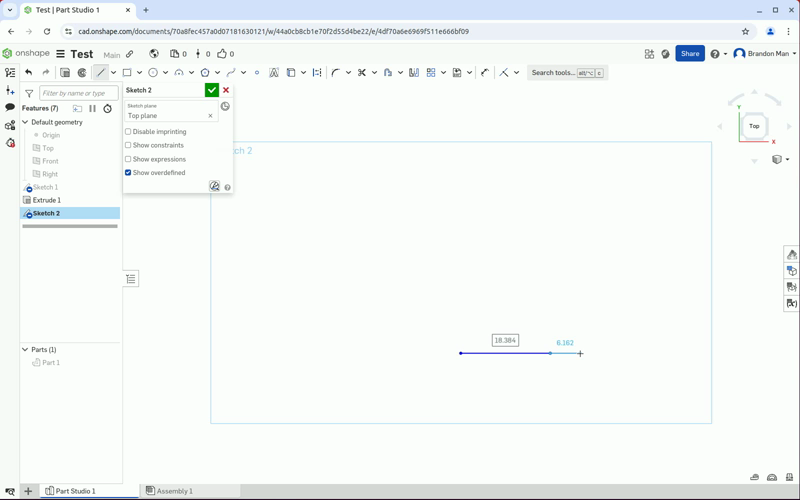
mouse_move(550, 329)
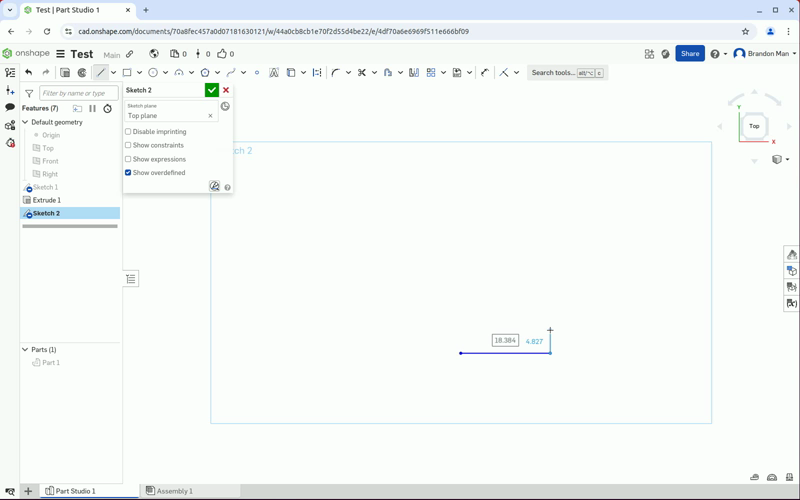
click(550, 329)
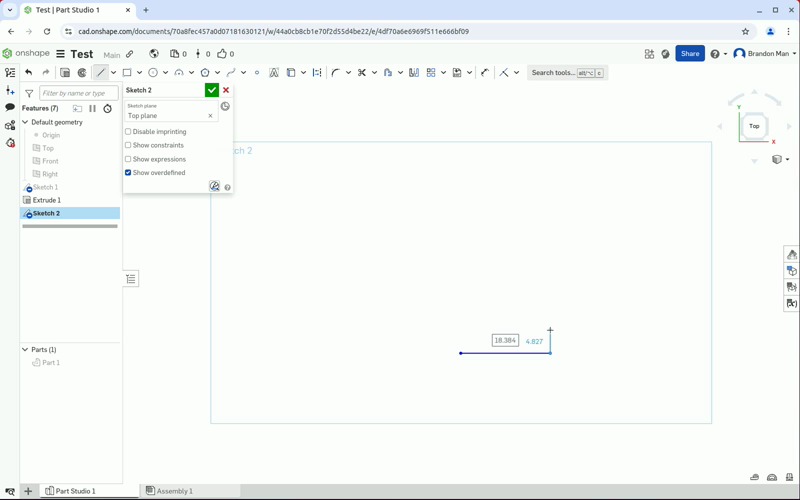
key_up(shift)
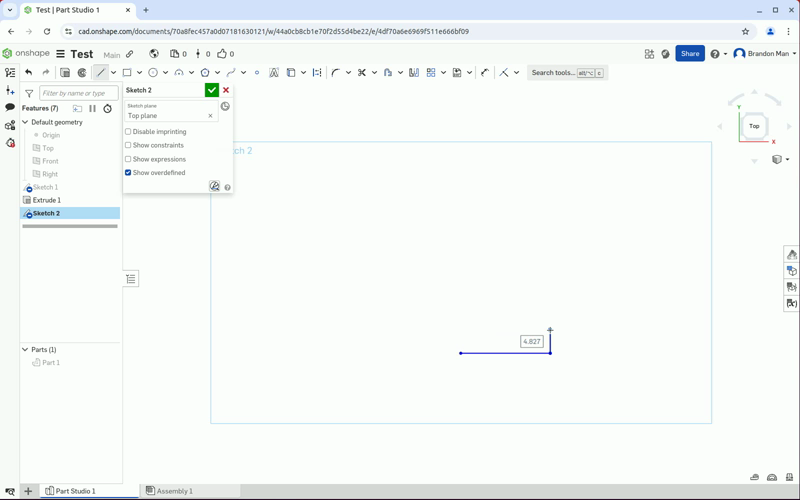
key_down(shift)
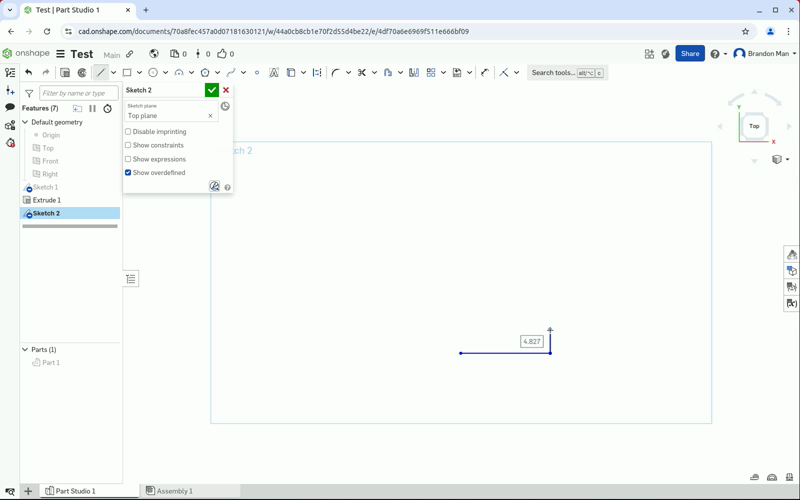
mouse_move(460, 329)
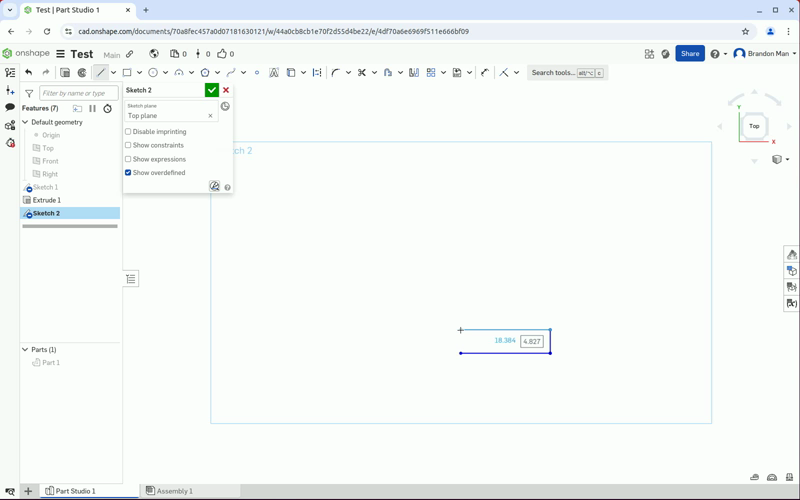
click(460, 329)
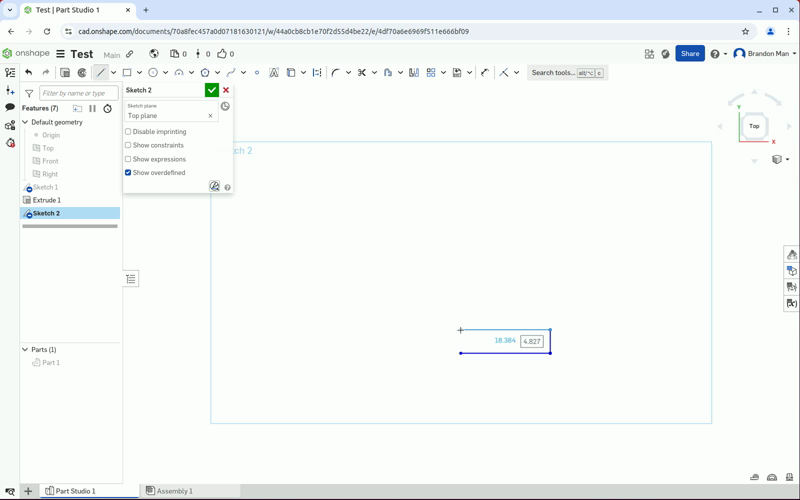
key_up(shift)
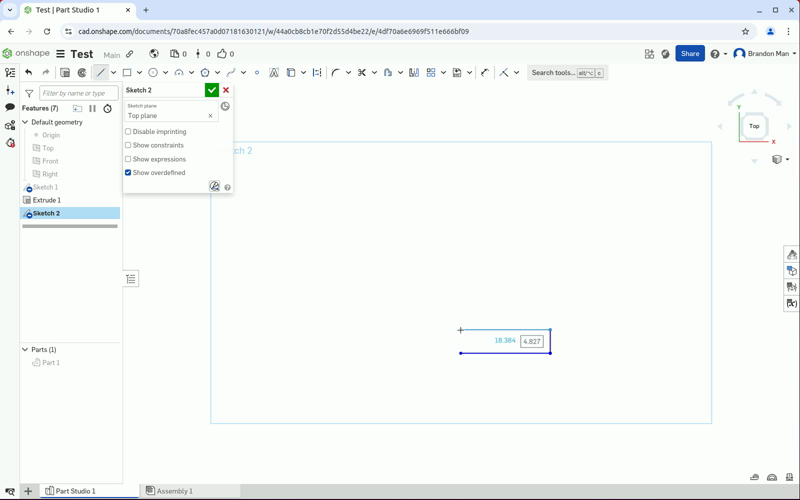
mouse_move(490, 329)
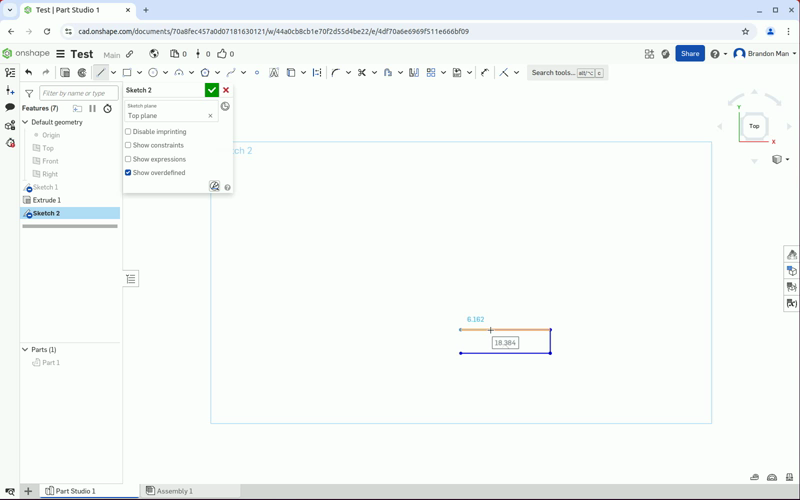
key_down(shift)
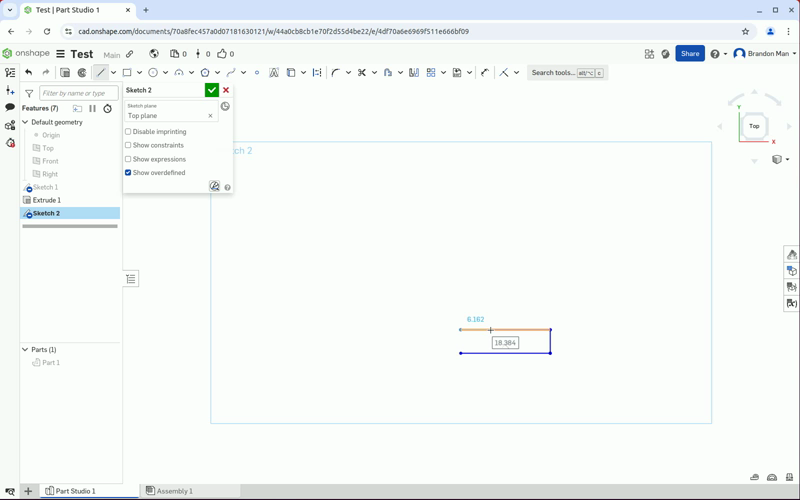
mouse_move(460, 353)
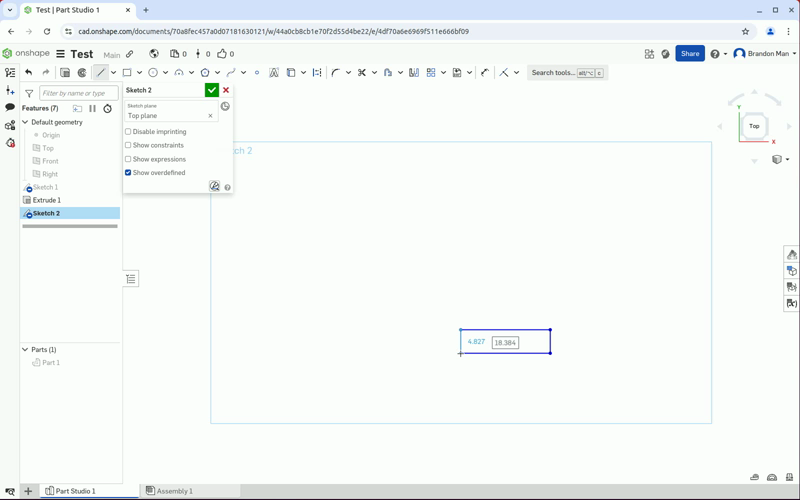
key_up(shift)
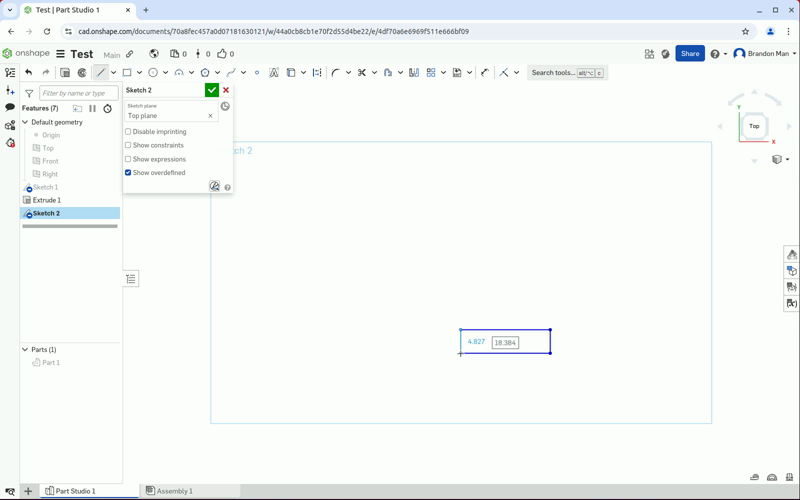
click(460, 353)
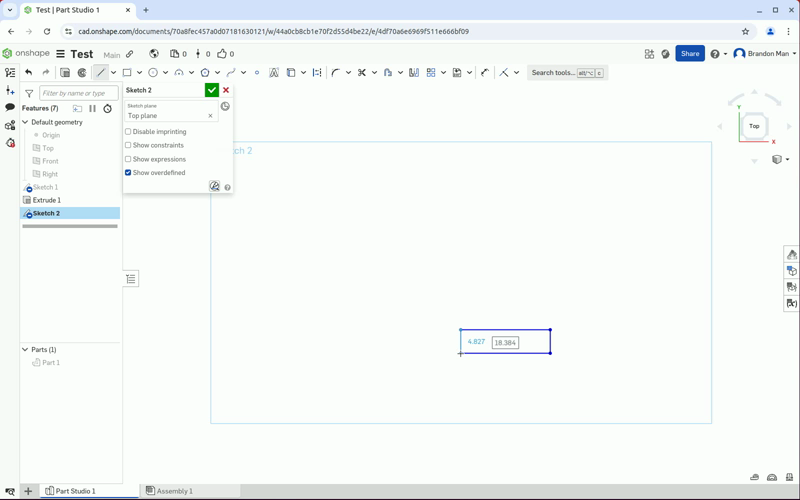
key(esc)
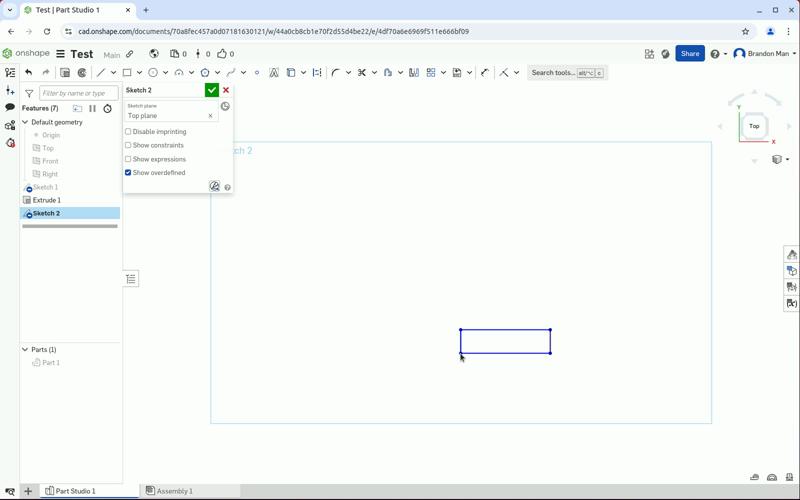
mouse_move(545, 351)
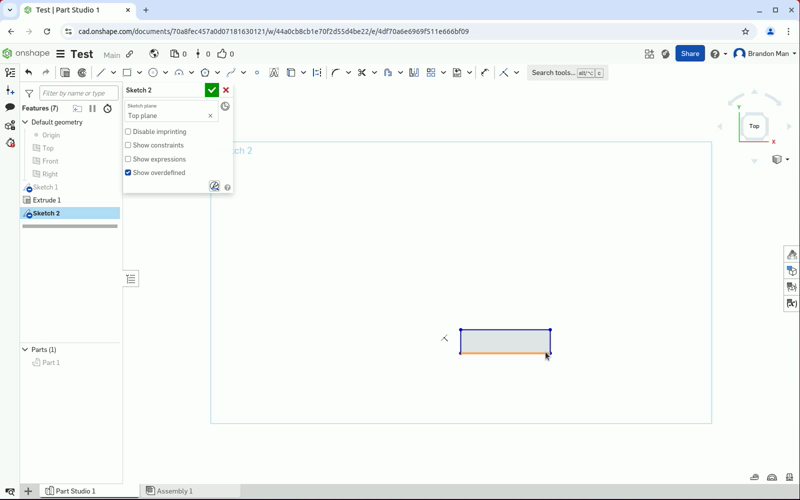
click(545, 351)
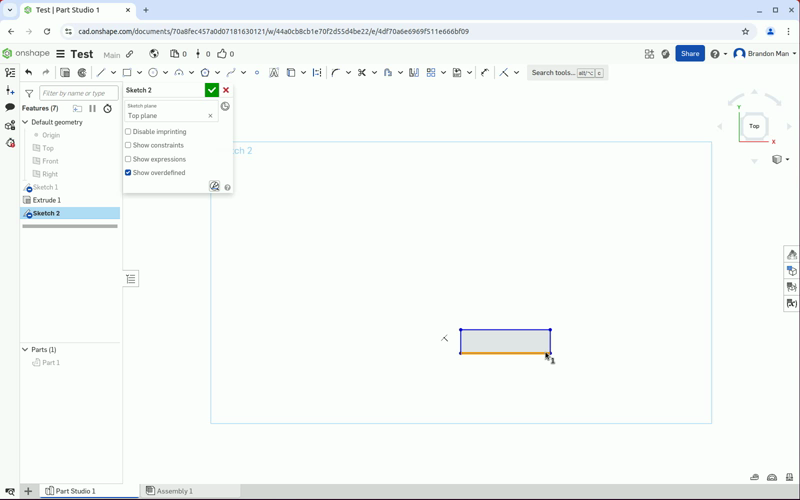
mouse_move(73, 352)
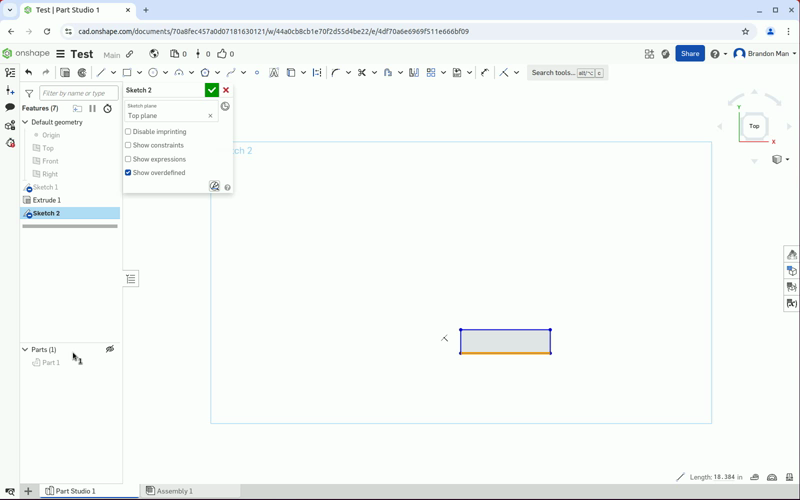
key(shift+y)
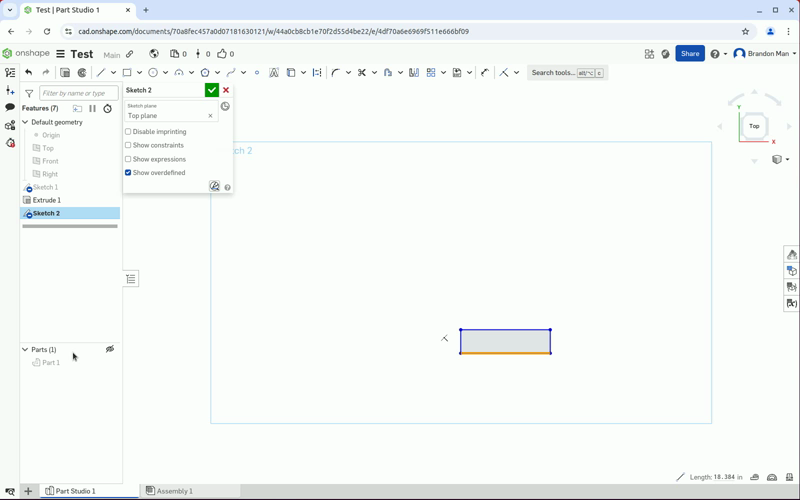
key(shift+e)
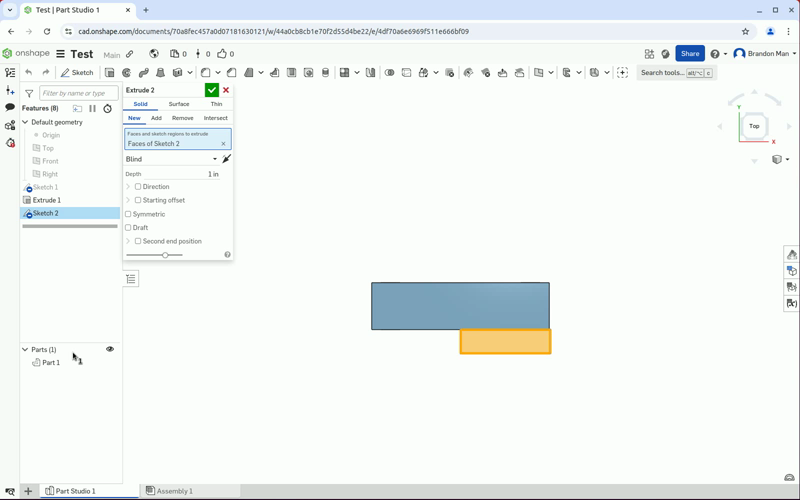
mouse_move(143, 106)
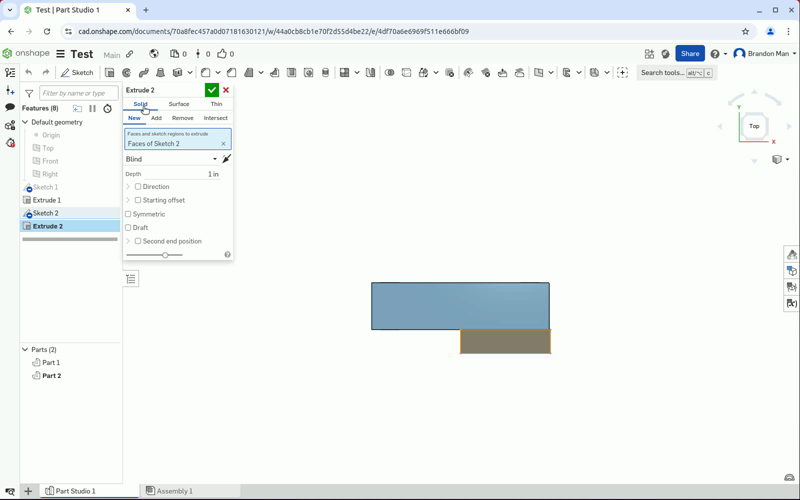
click(143, 106)
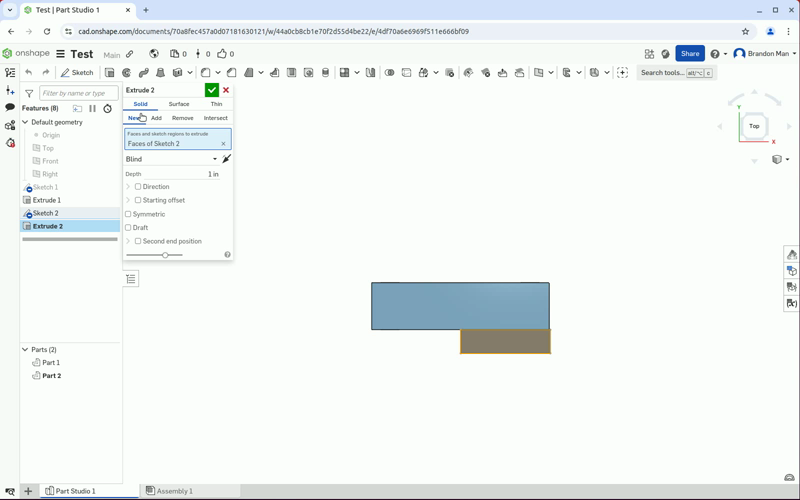
mouse_move(137, 120)
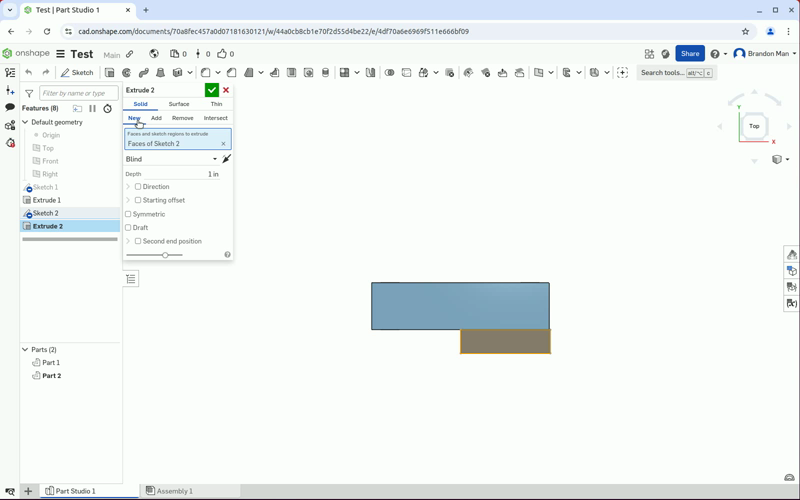
click(137, 120)
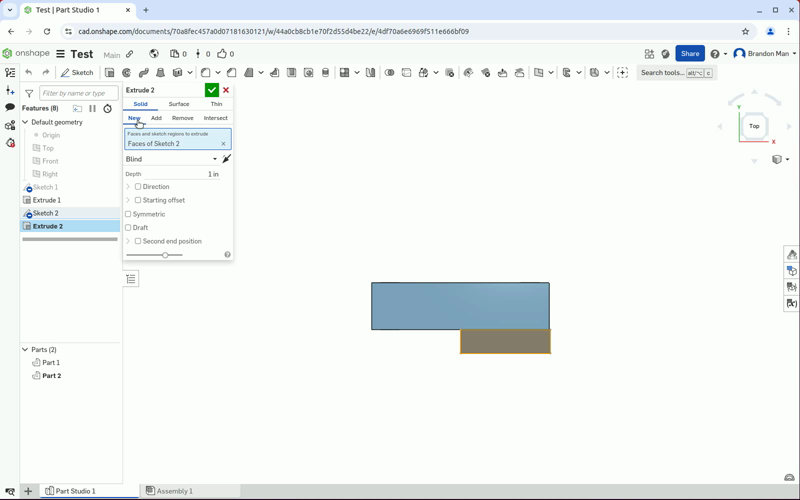
key(tab, 4)
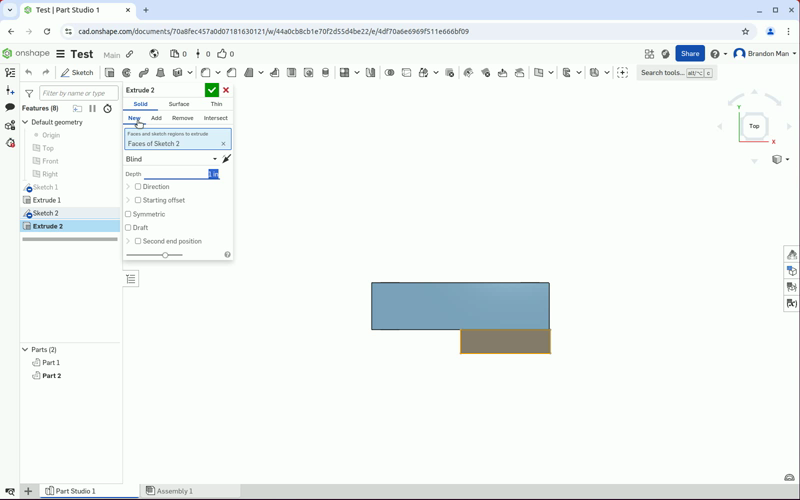
text(8.425)
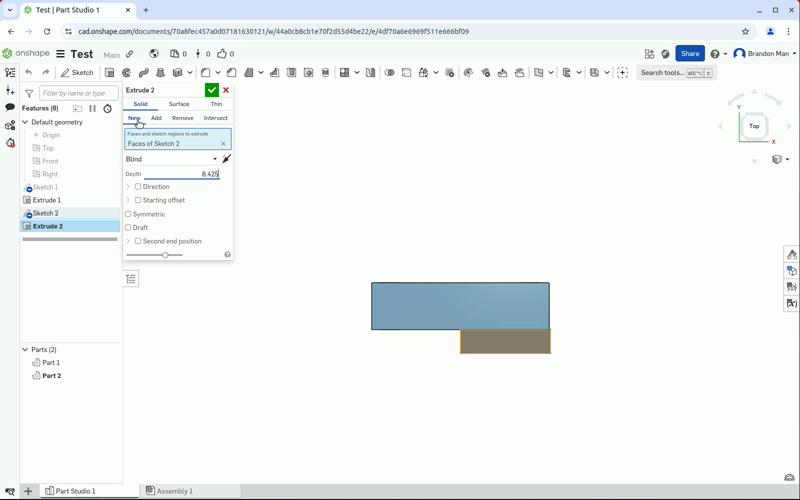
key(enter)
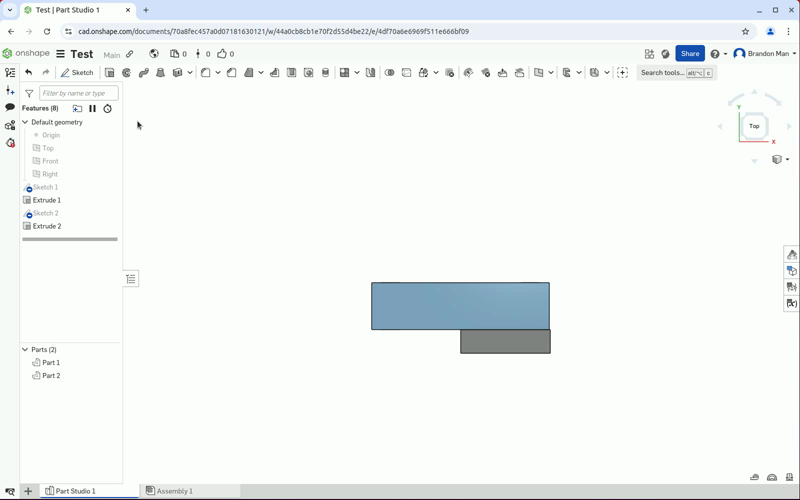
key(shift+h)
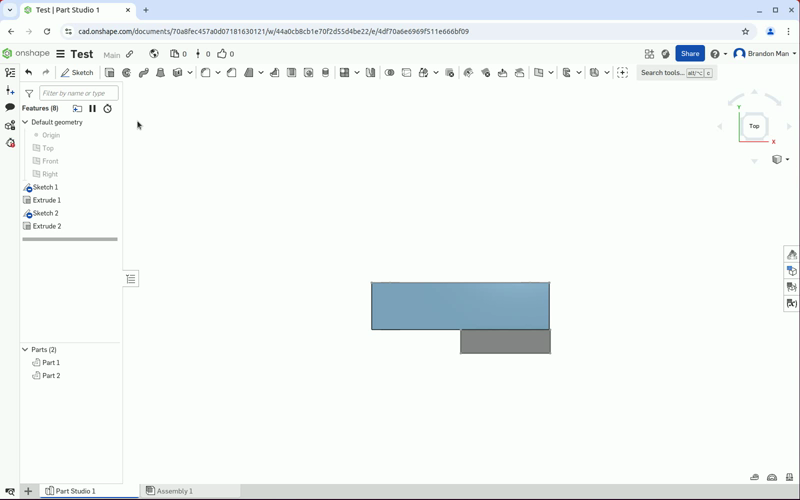
key(shift+h)
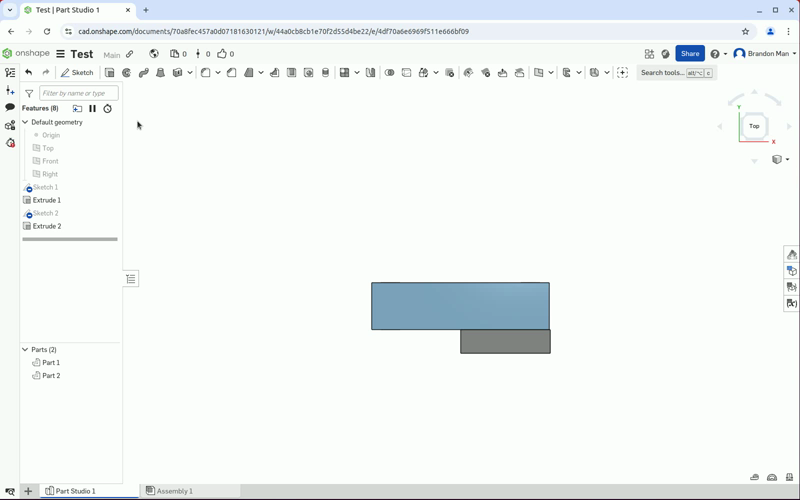
mouse_move(73, 189)
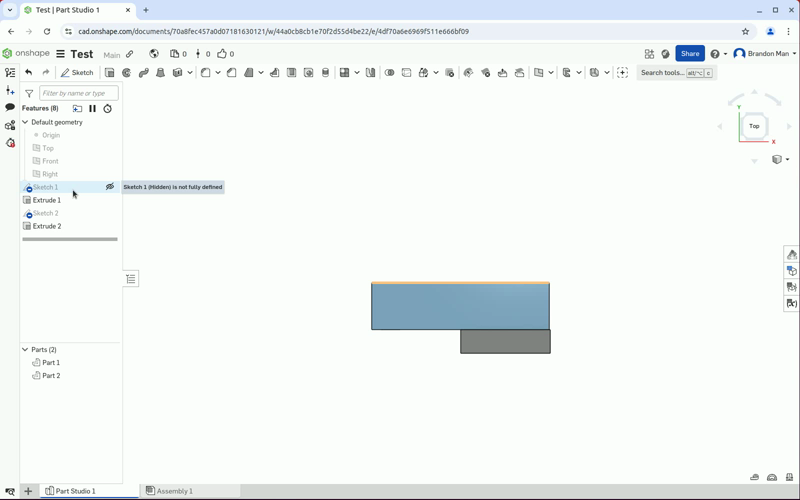
click(73, 189)
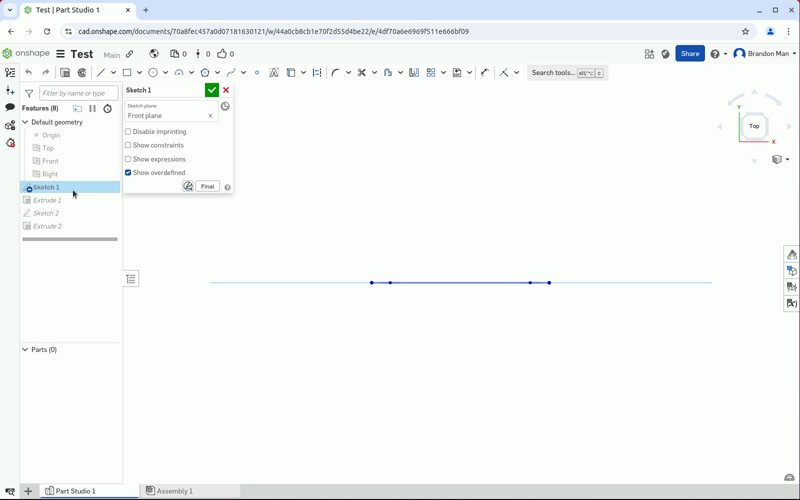
mouse_move(229, 92)
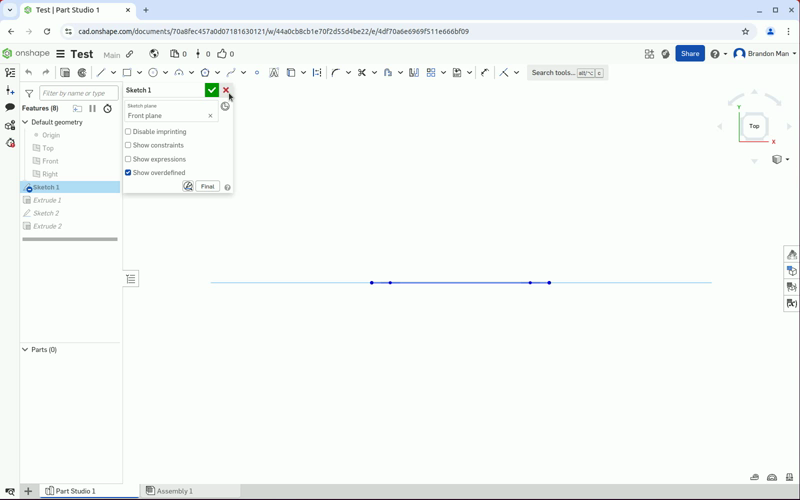
click(229, 92)
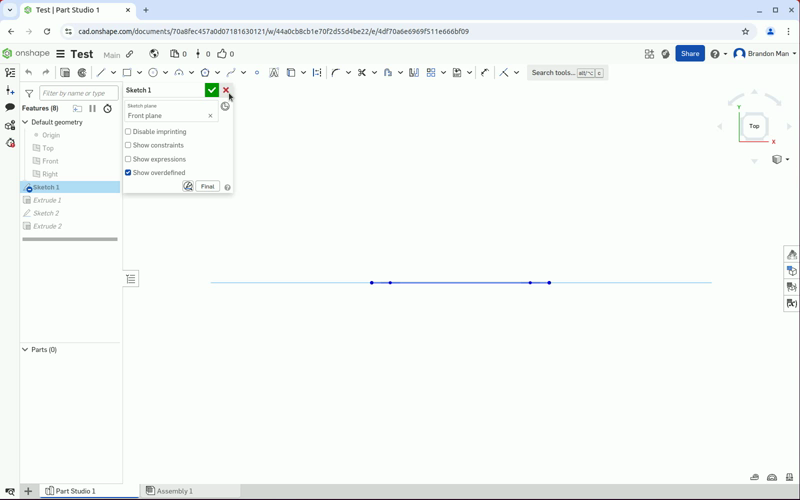
key(shift+s)
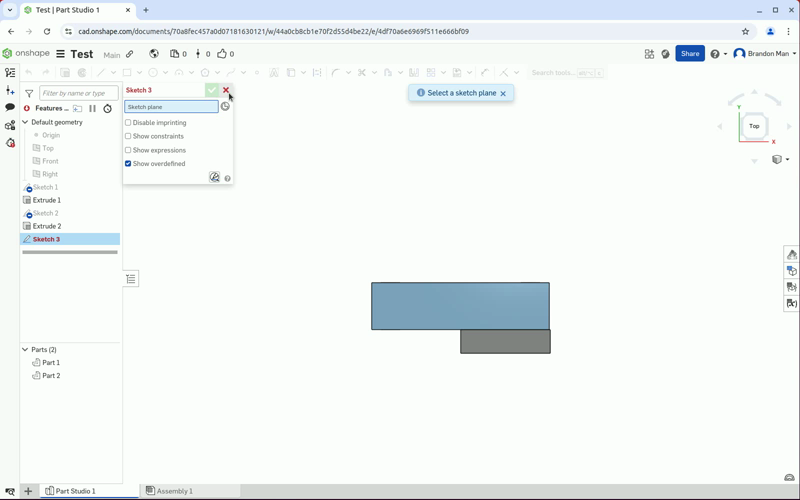
mouse_move(73, 150)
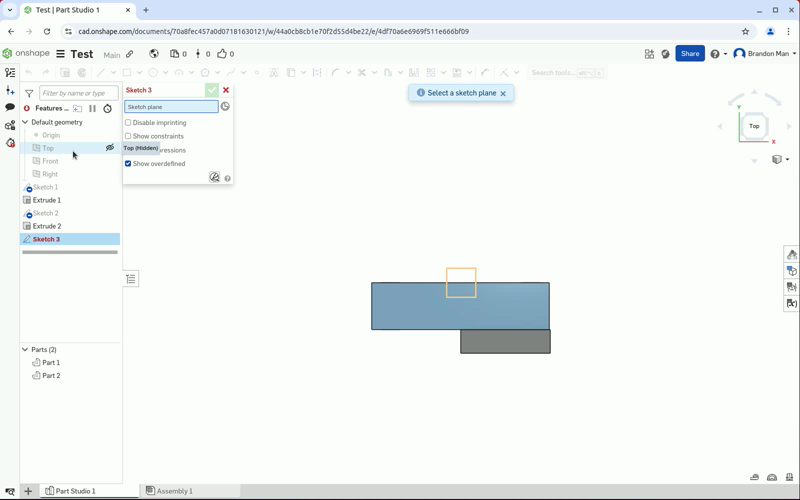
click(73, 150)
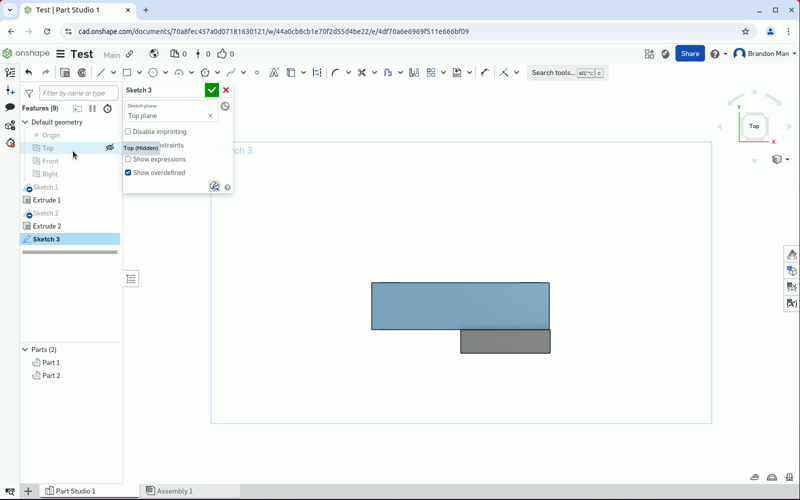
mouse_move(73, 352)
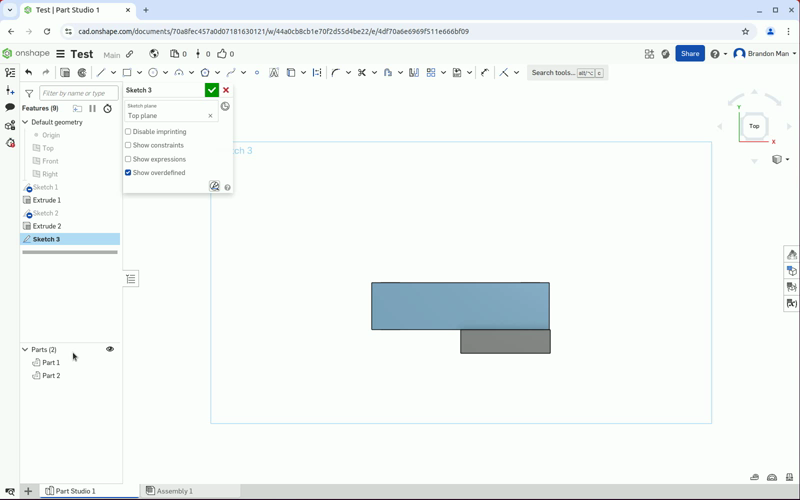
key(y)
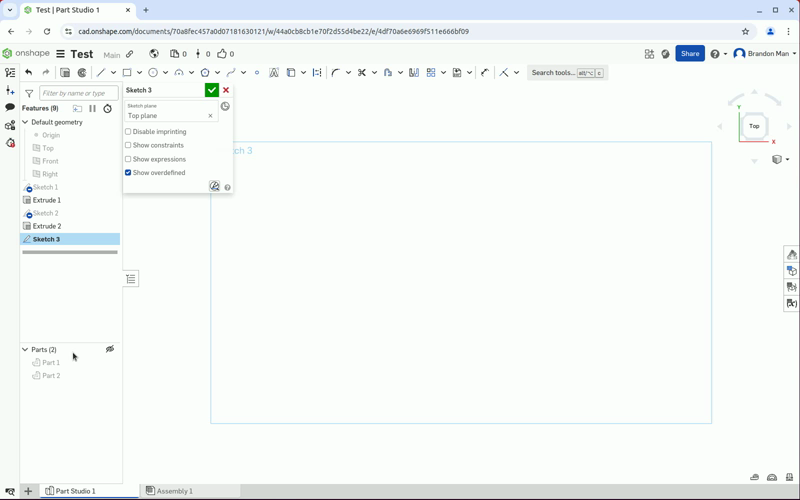
key(l)
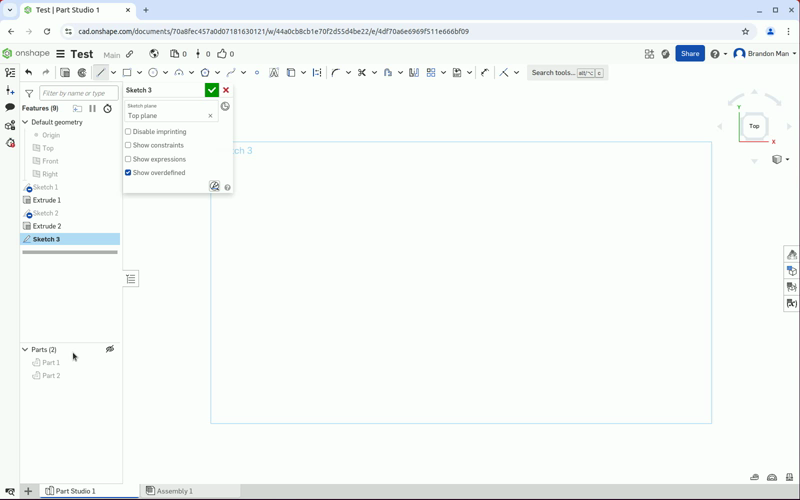
key_down(shift)
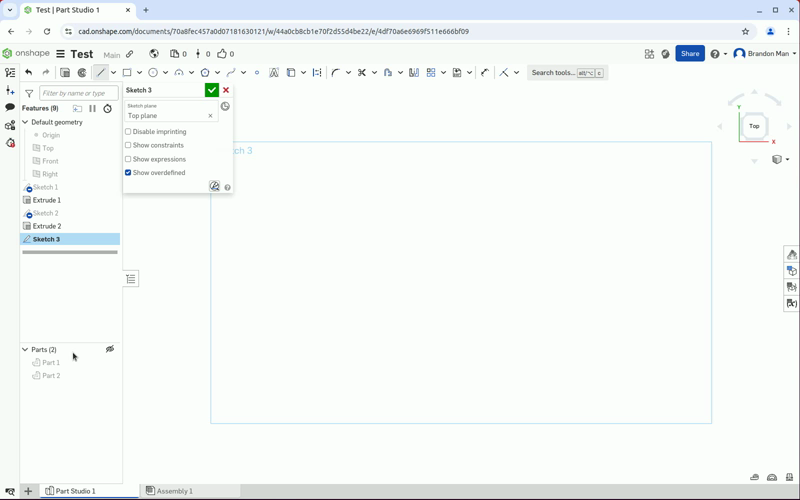
mouse_move(371, 353)
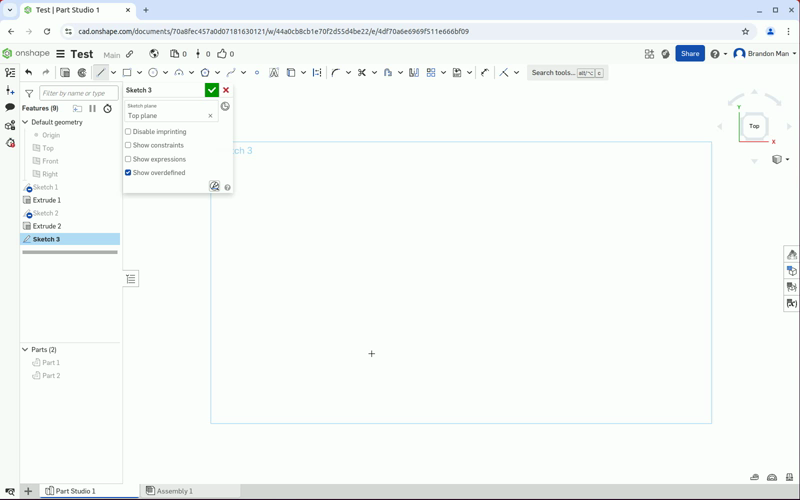
click(371, 353)
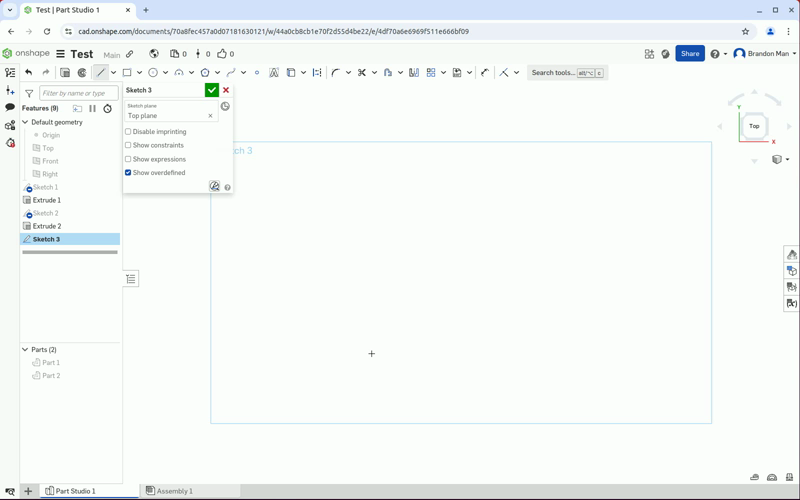
key_up(shift)
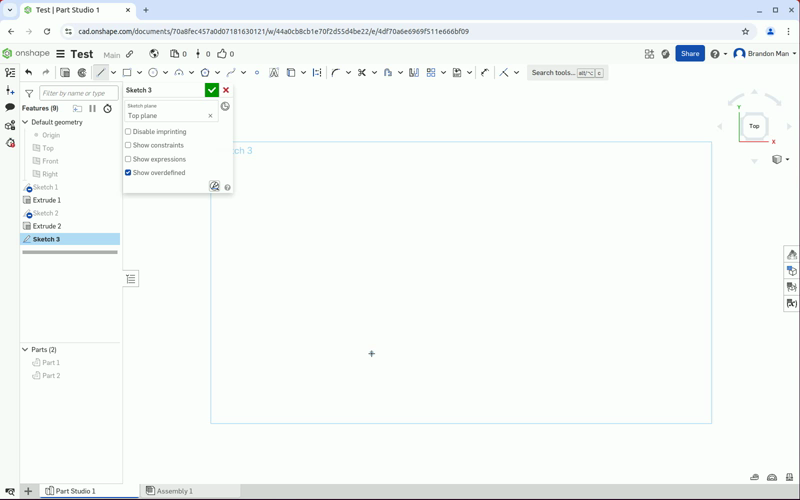
key_down(shift)
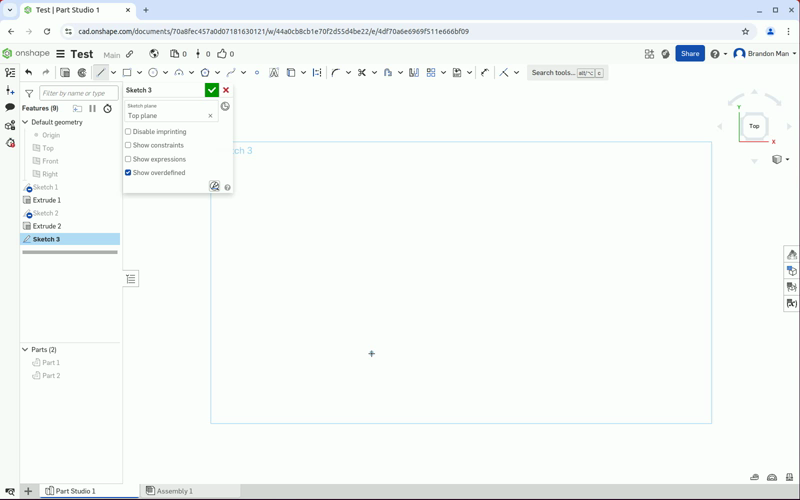
mouse_move(461, 353)
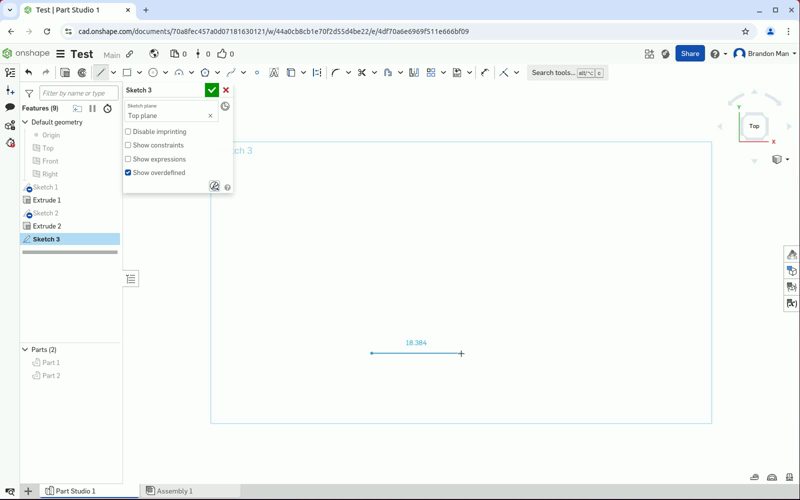
click(461, 353)
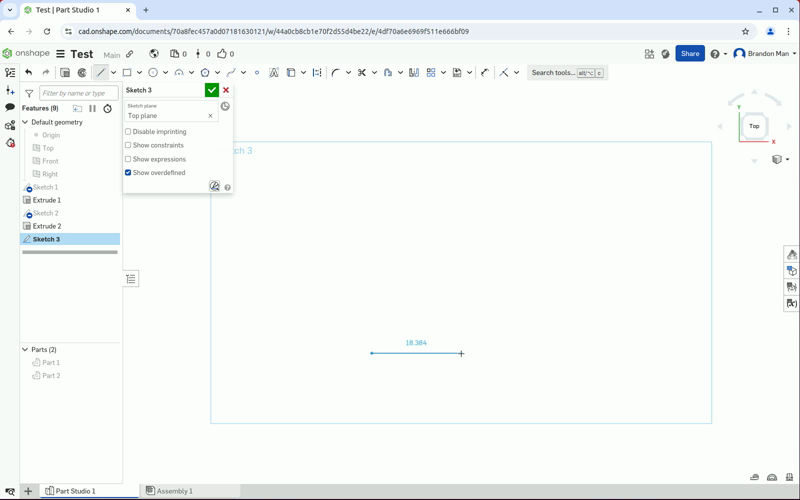
key_up(shift)
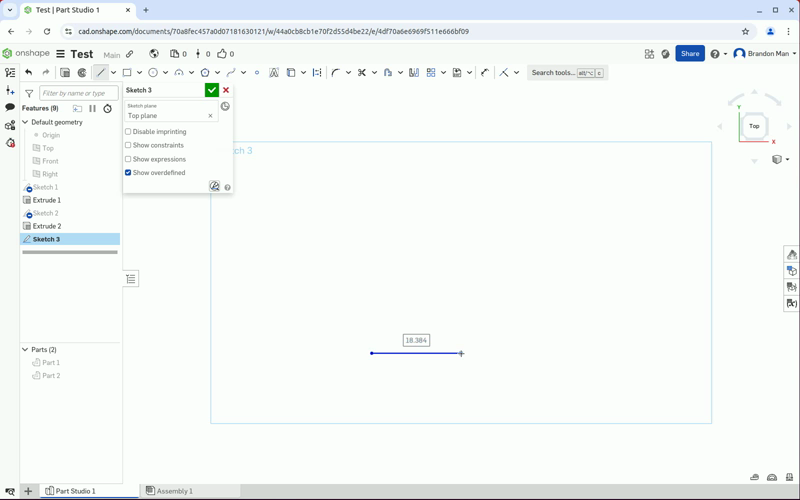
key_down(shift)
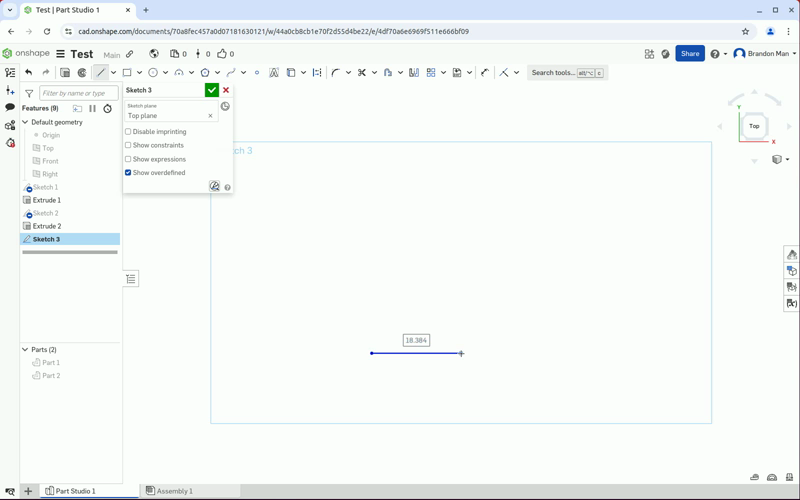
mouse_move(491, 353)
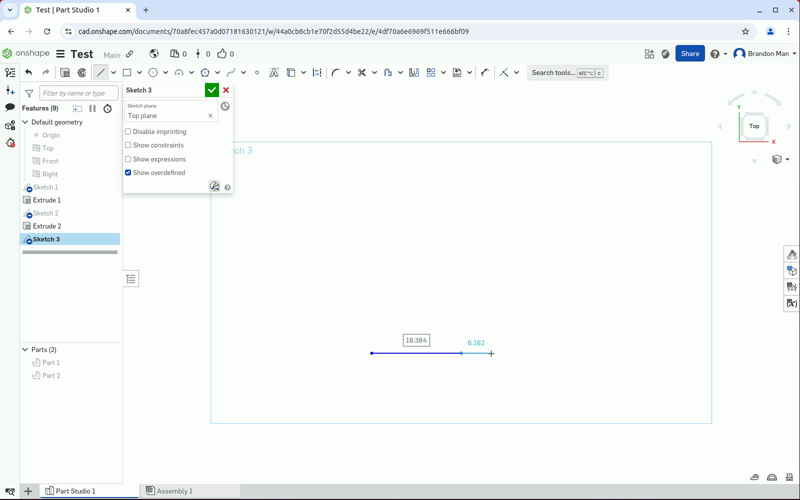
mouse_move(461, 329)
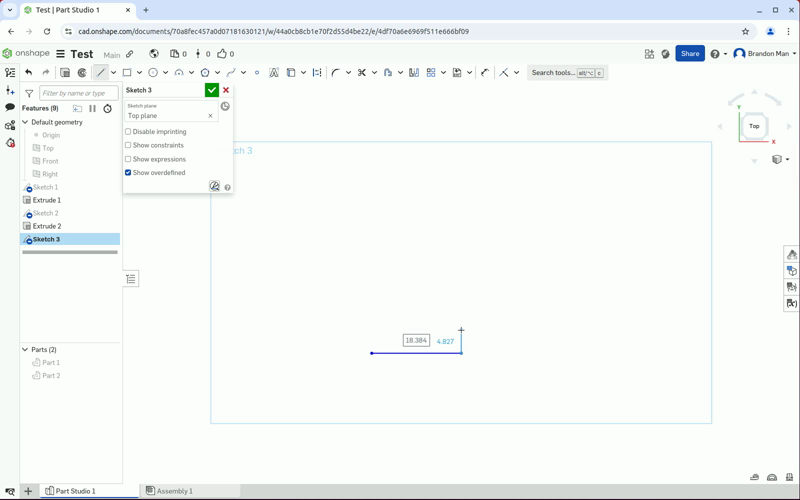
click(461, 329)
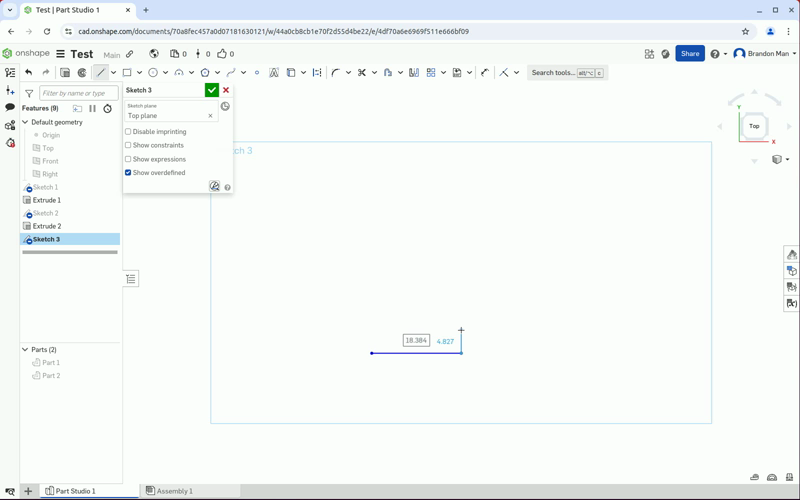
key_up(shift)
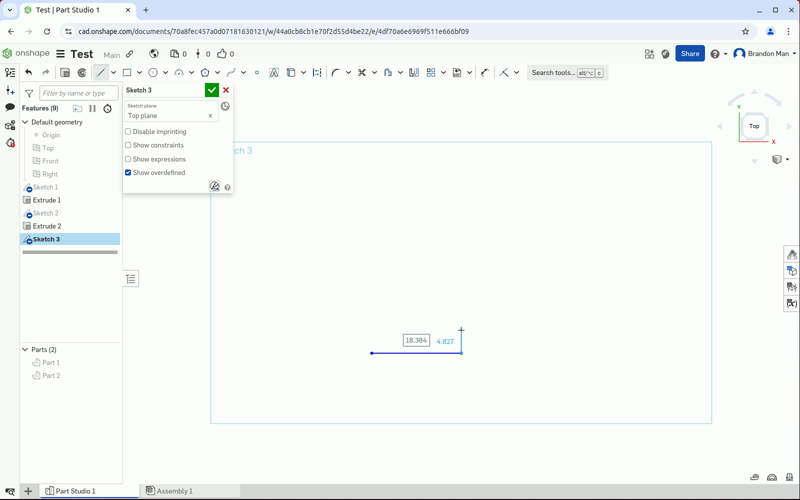
key_down(shift)
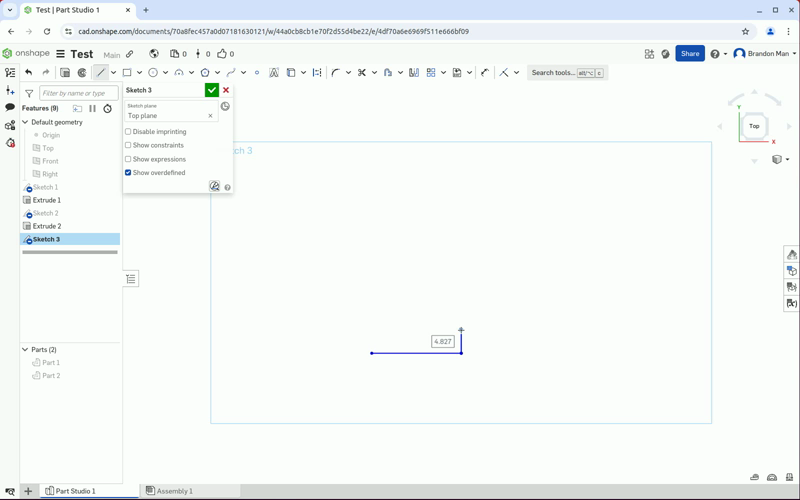
mouse_move(371, 329)
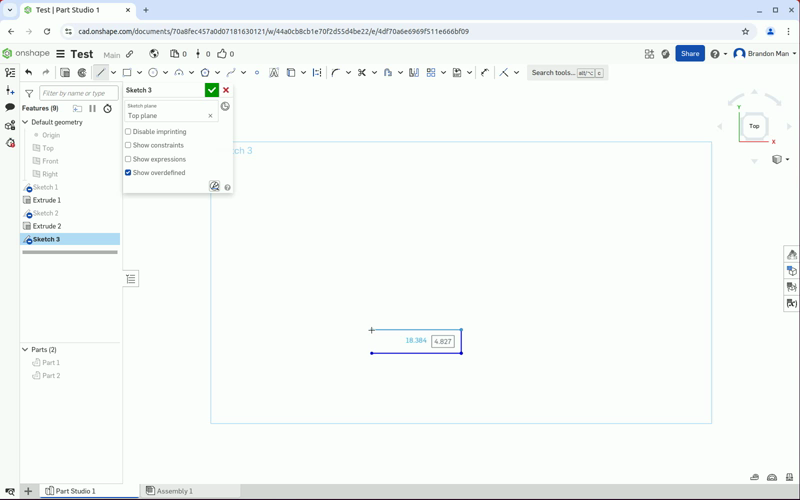
click(371, 329)
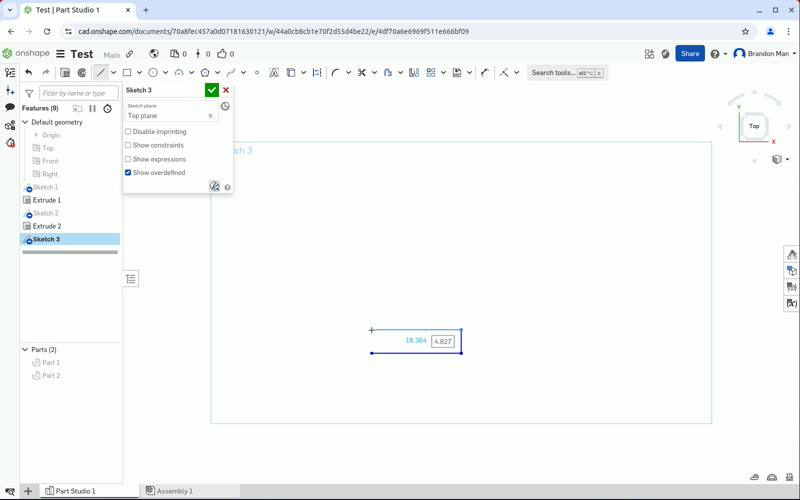
key_up(shift)
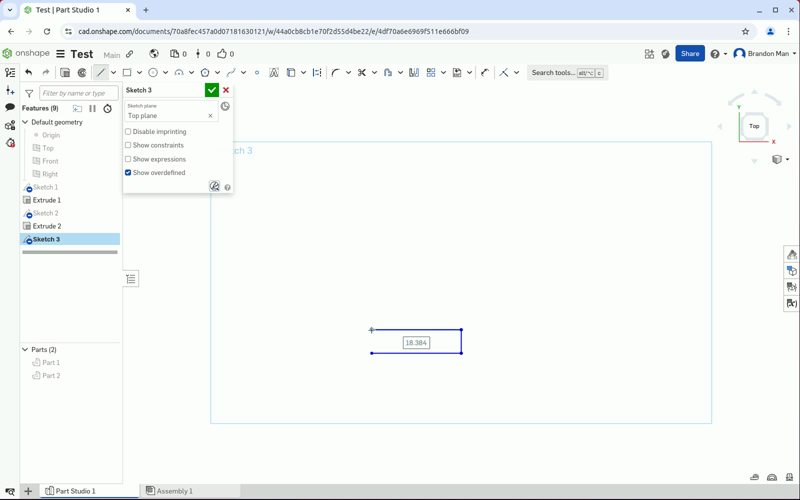
mouse_move(401, 329)
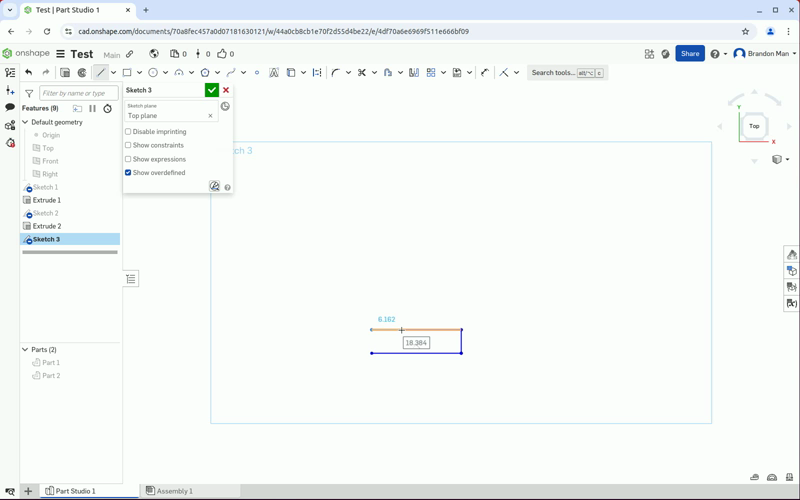
key_down(shift)
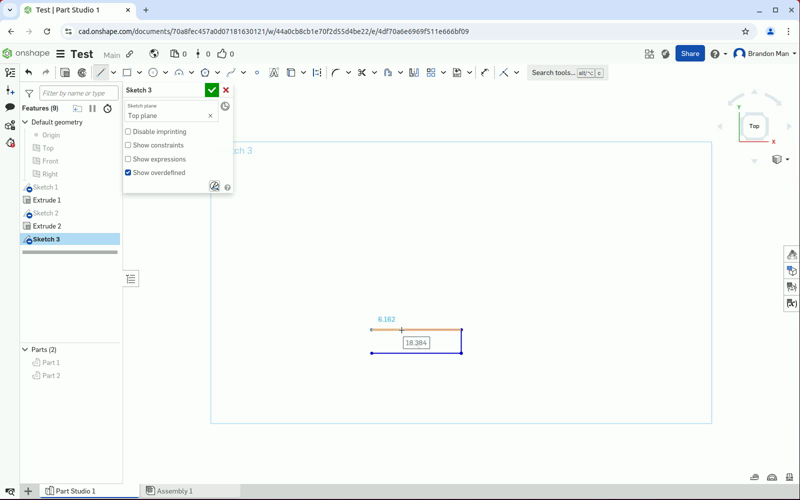
mouse_move(371, 353)
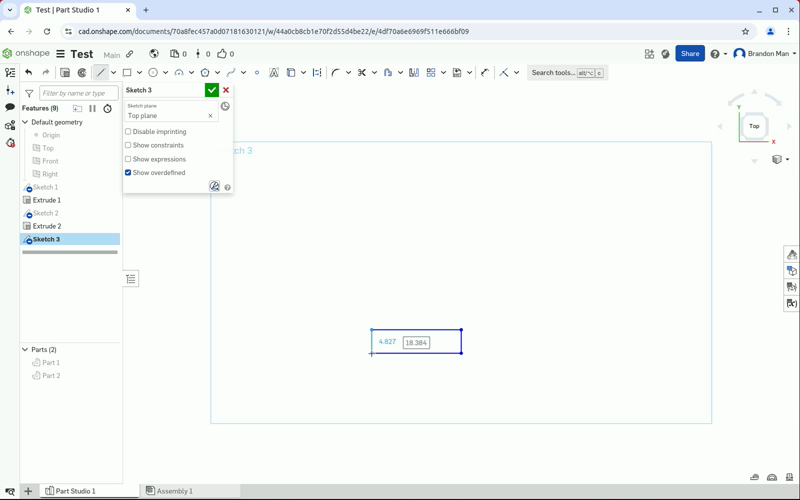
key_up(shift)
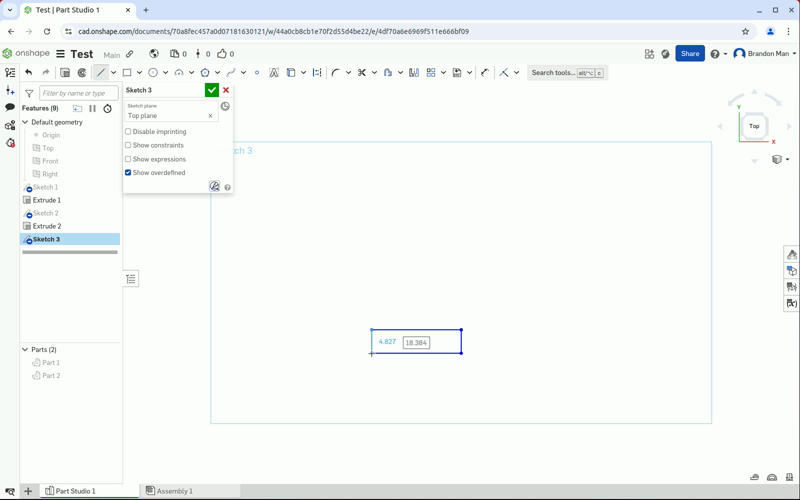
click(371, 353)
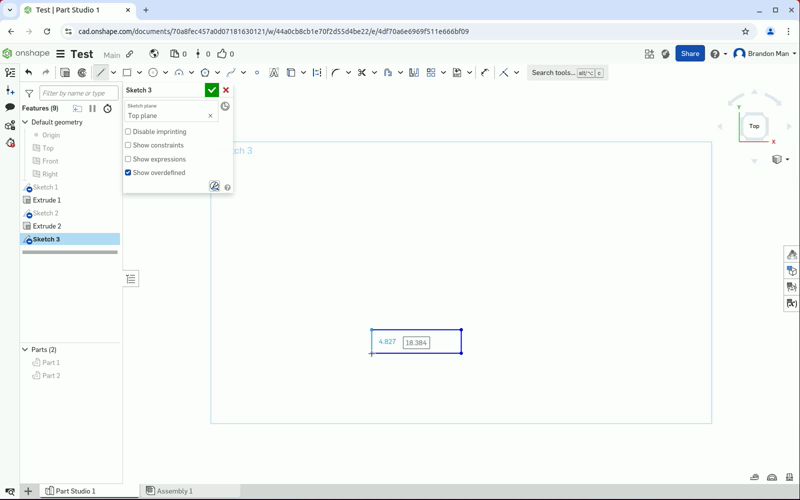
key(esc)
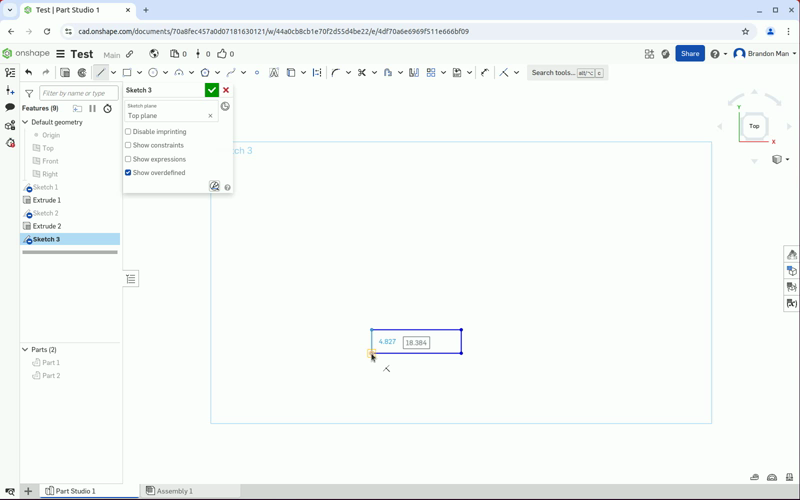
mouse_move(455, 337)
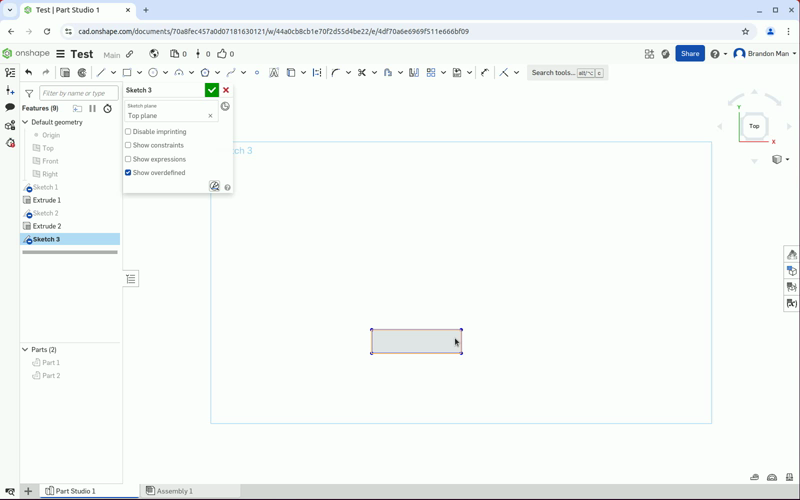
click(455, 337)
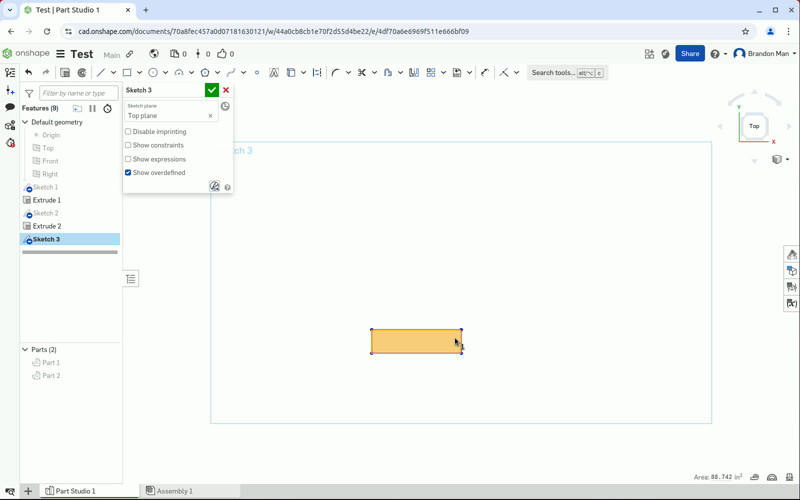
mouse_move(73, 352)
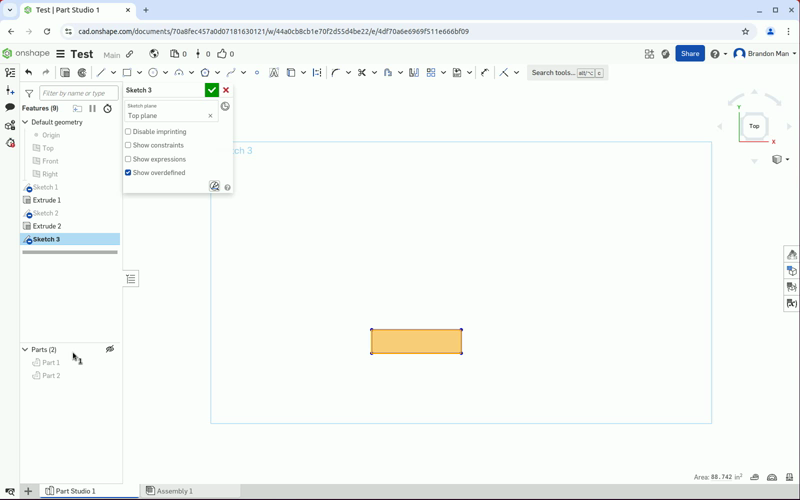
key(shift+y)
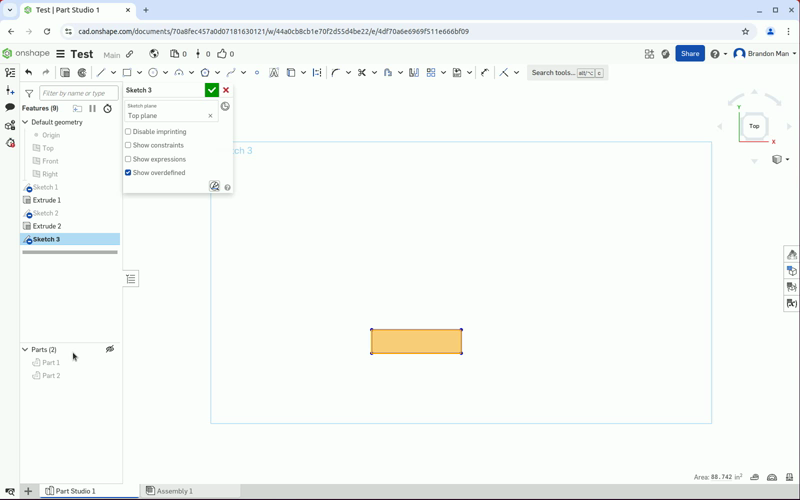
key(shift+e)
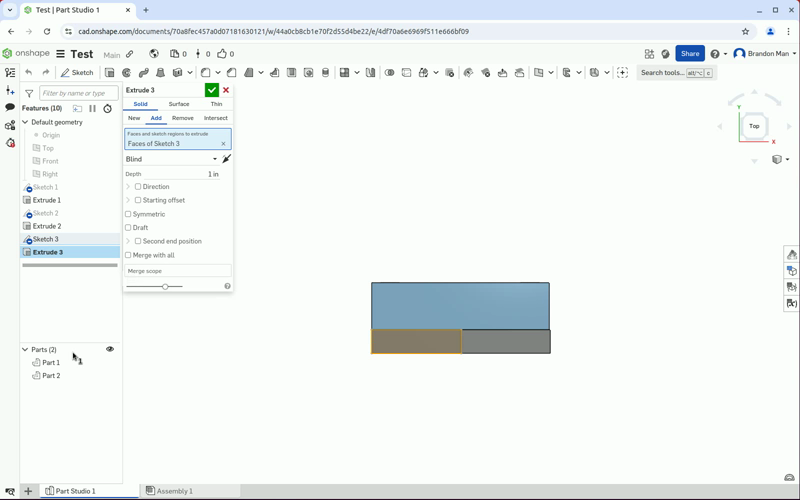
mouse_move(143, 106)
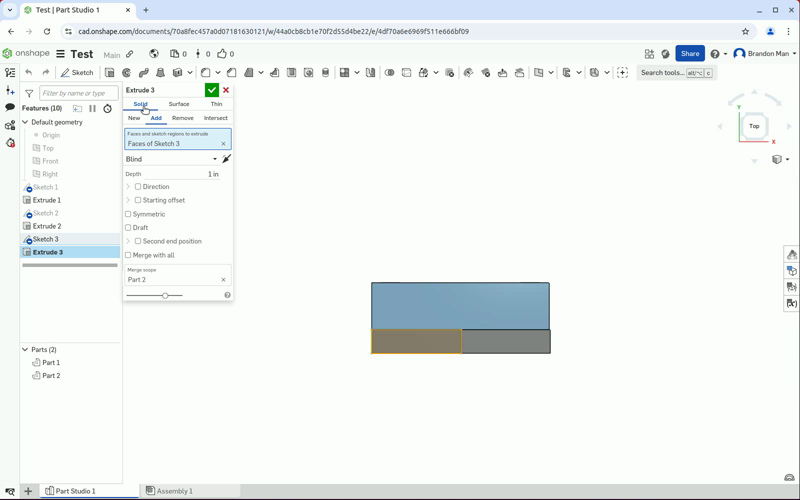
click(143, 106)
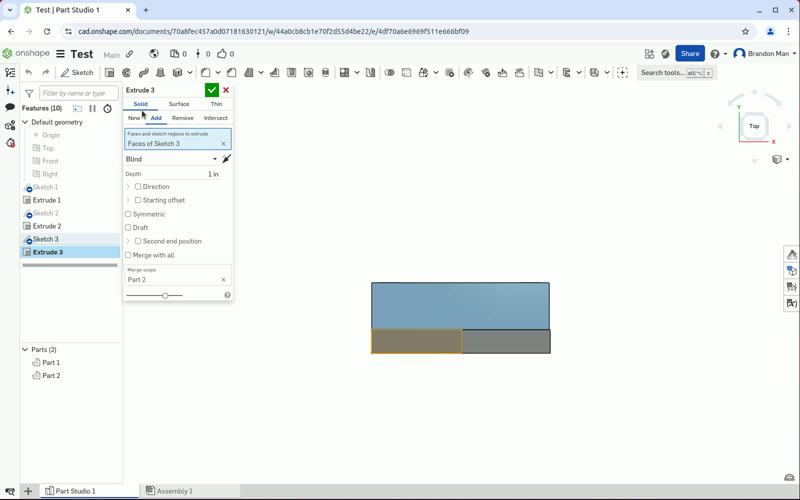
mouse_move(137, 120)
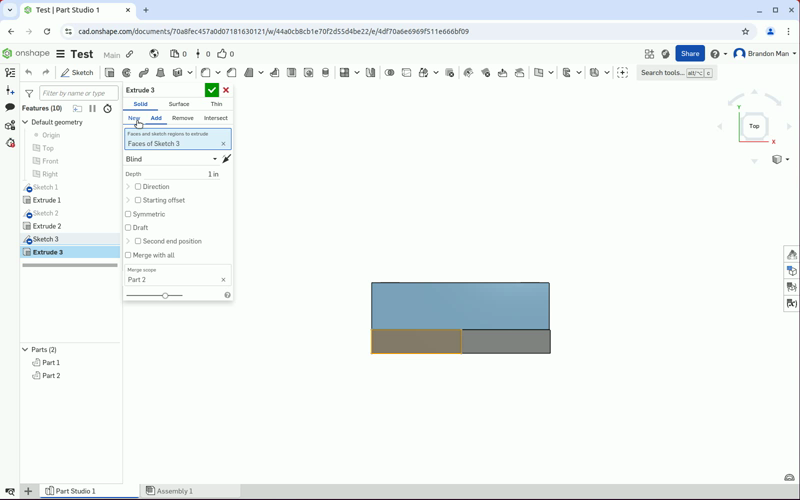
click(137, 120)
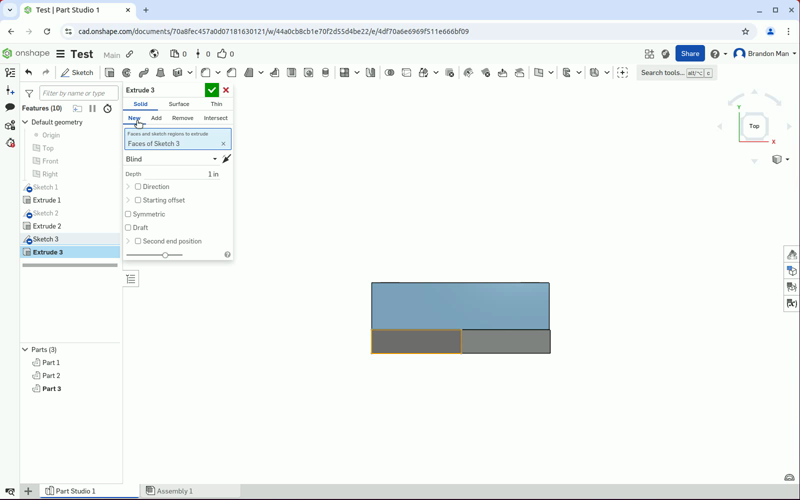
key(tab, 4)
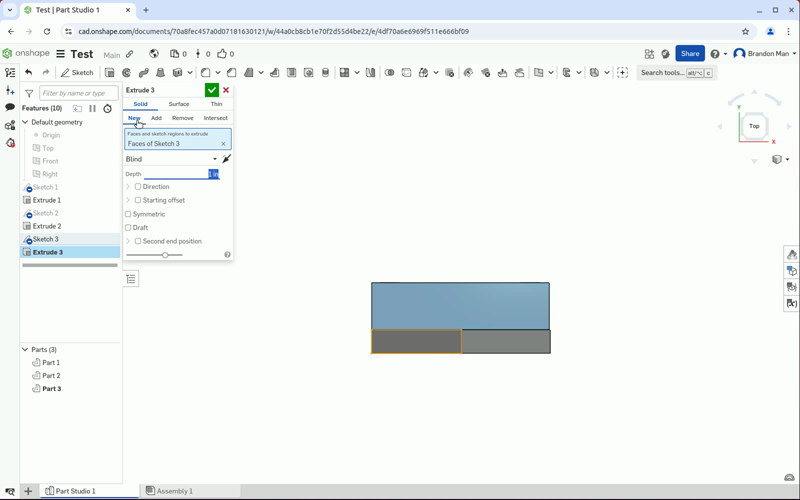
text(8.425)
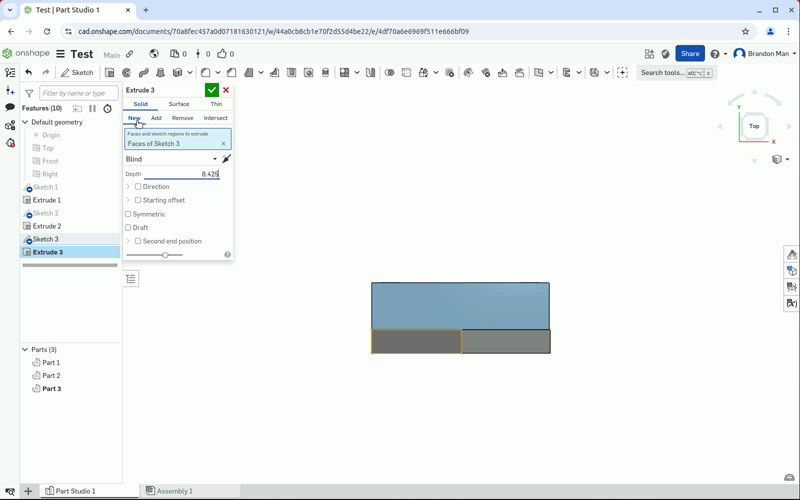
key(enter)
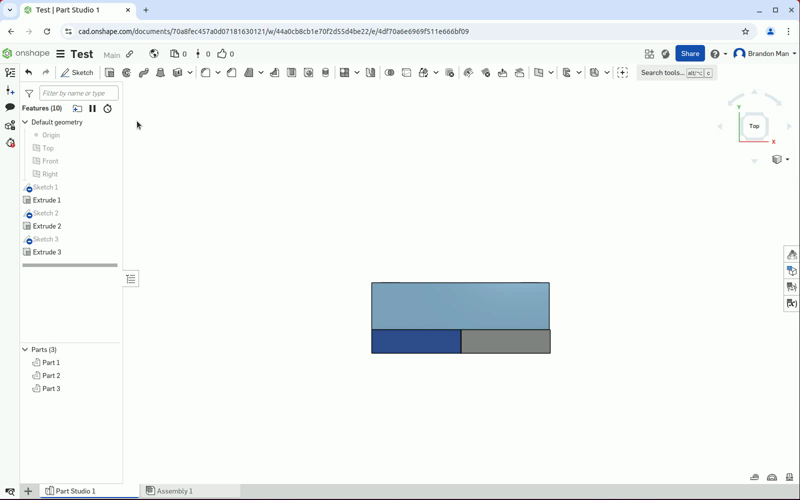
key(shift+h)
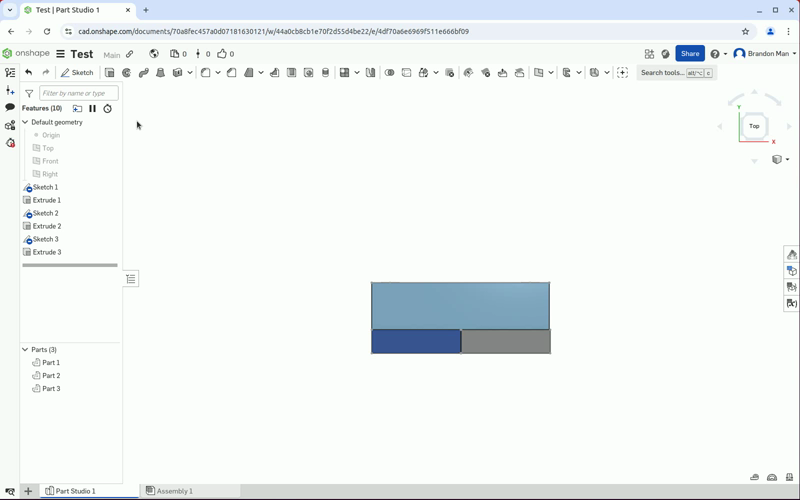
key(shift+h)
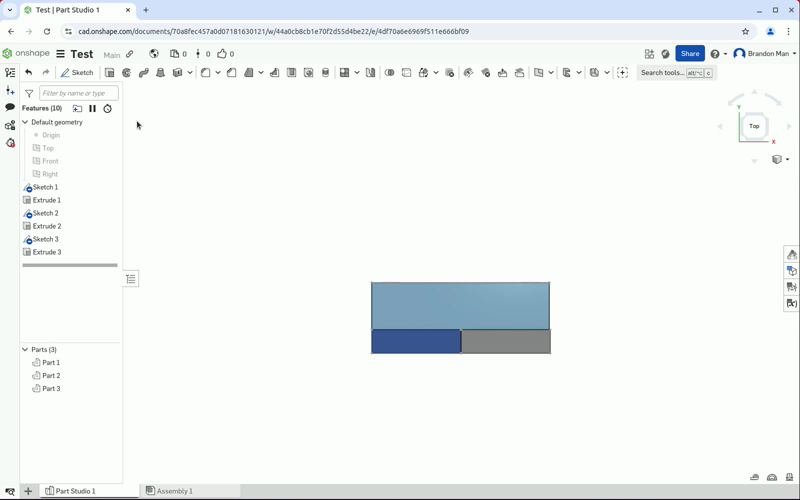
key(shift+7)
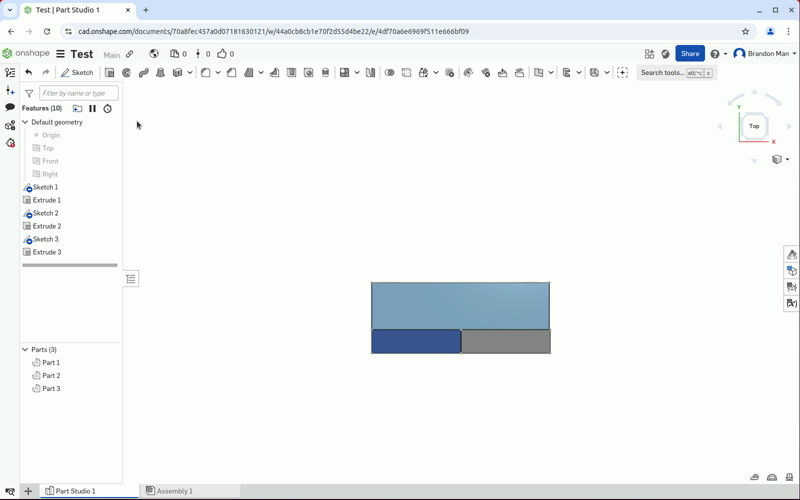
key(up, 3)
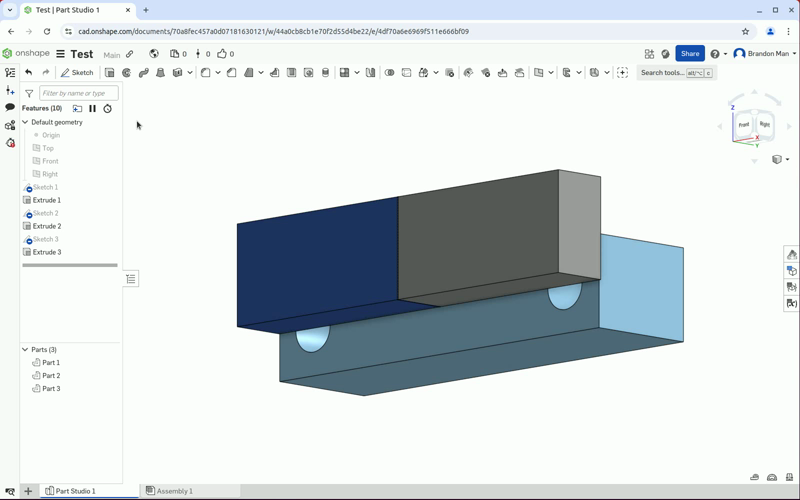
key(left, 3)
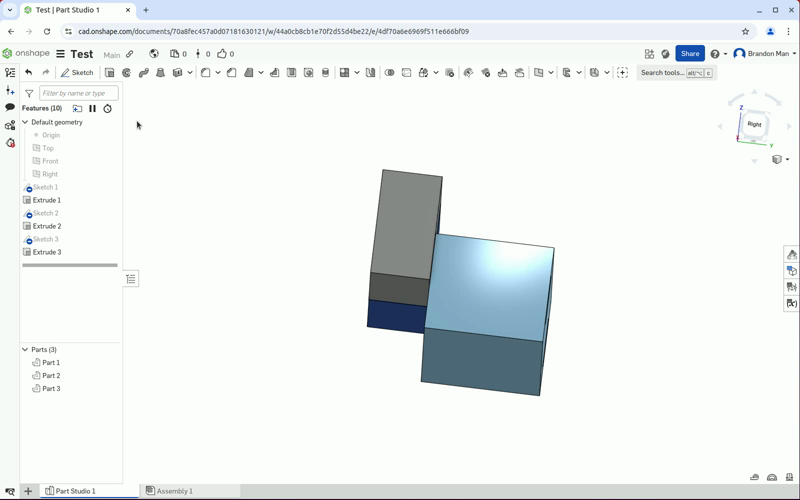
key(right, 3)
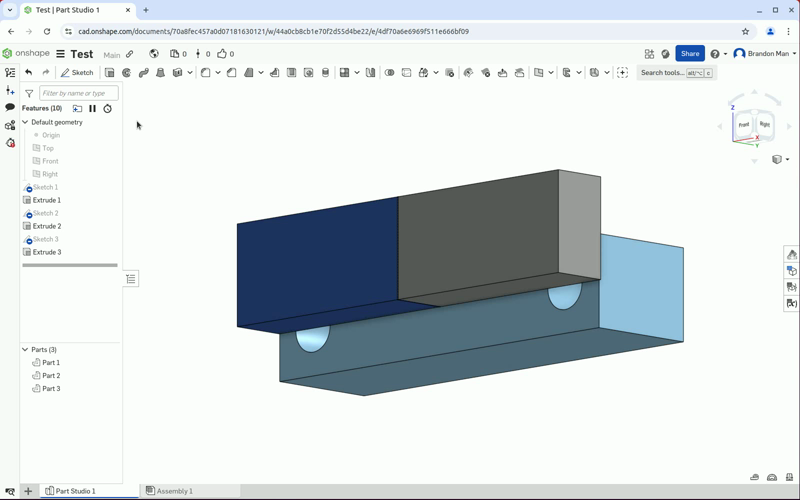
key(down, 3)
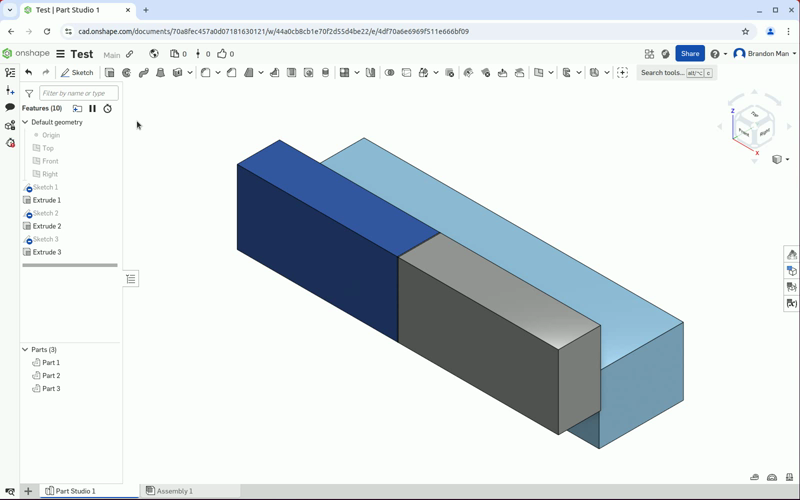
mouse_move(73, 189)
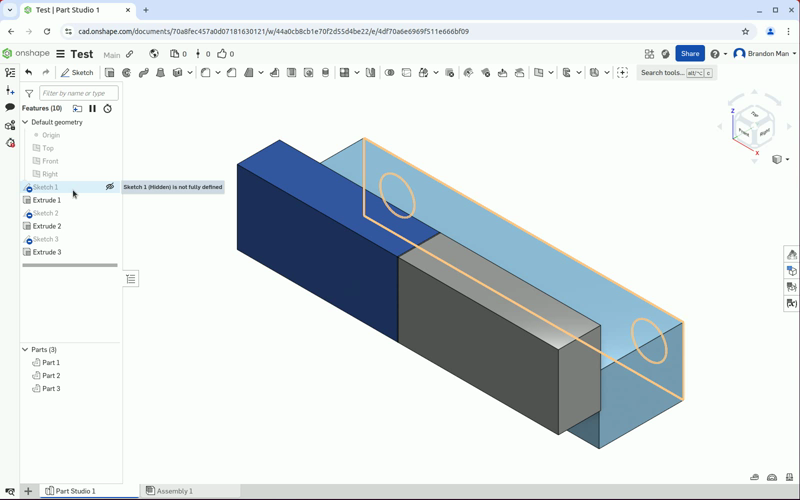
click(73, 189)